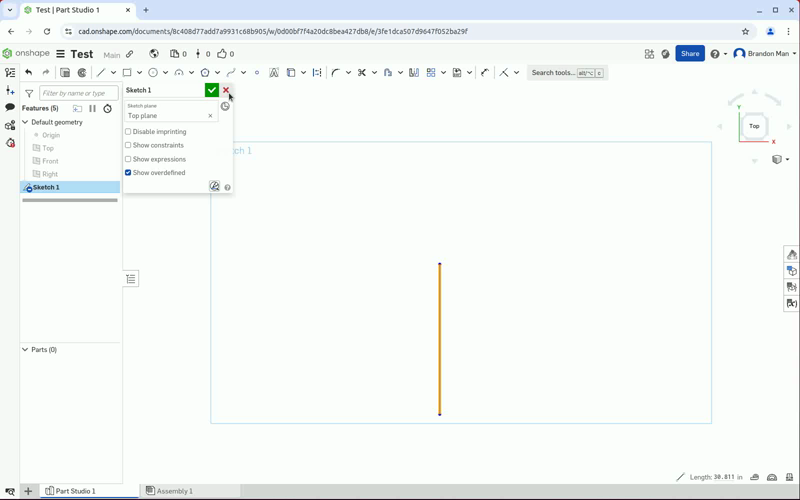
key(shift+h)
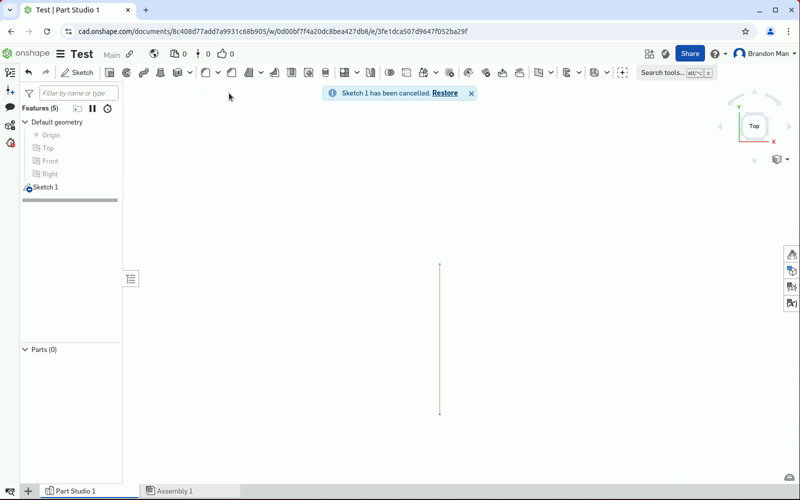
key(shift+s)
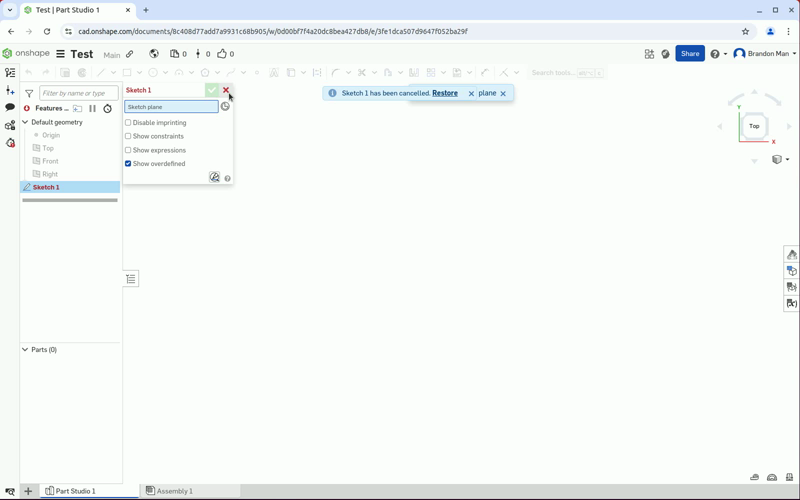
mouse_move(73, 150)
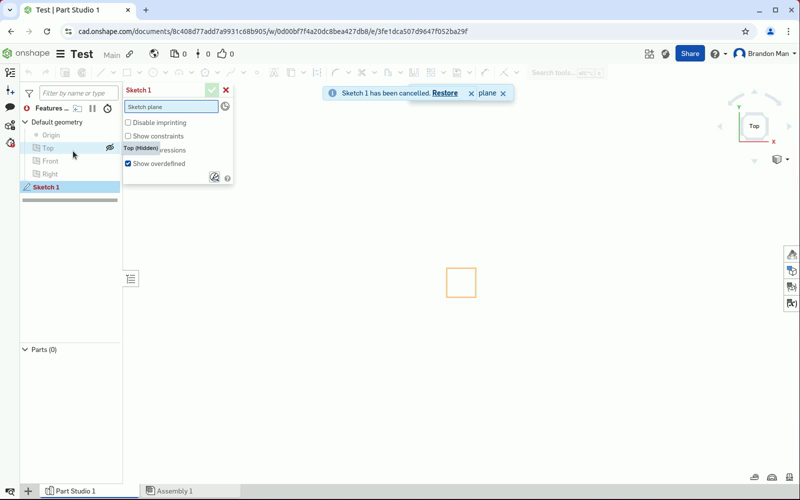
click(73, 150)
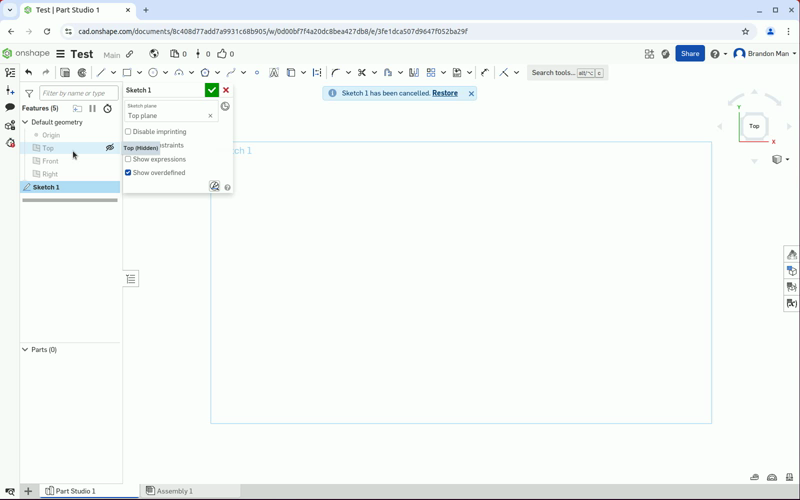
mouse_move(73, 352)
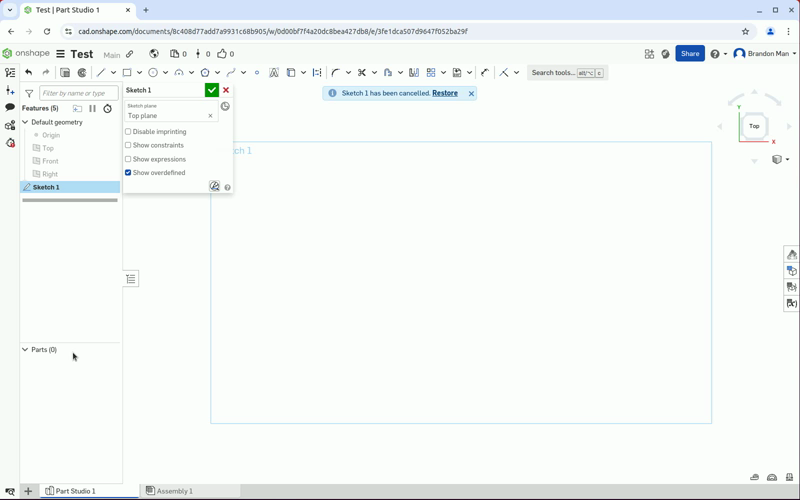
key(y)
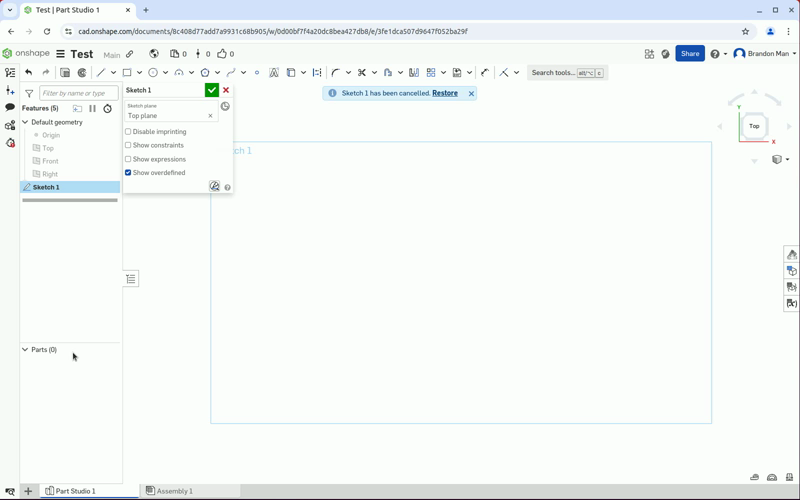
key(a)
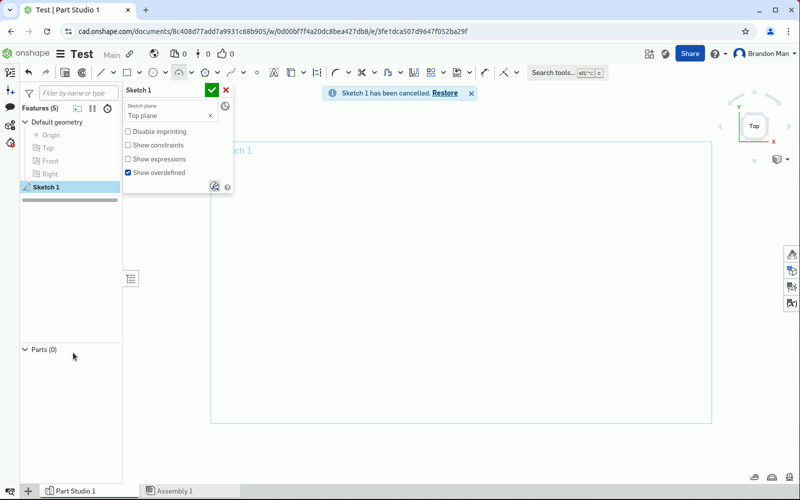
key_down(shift)
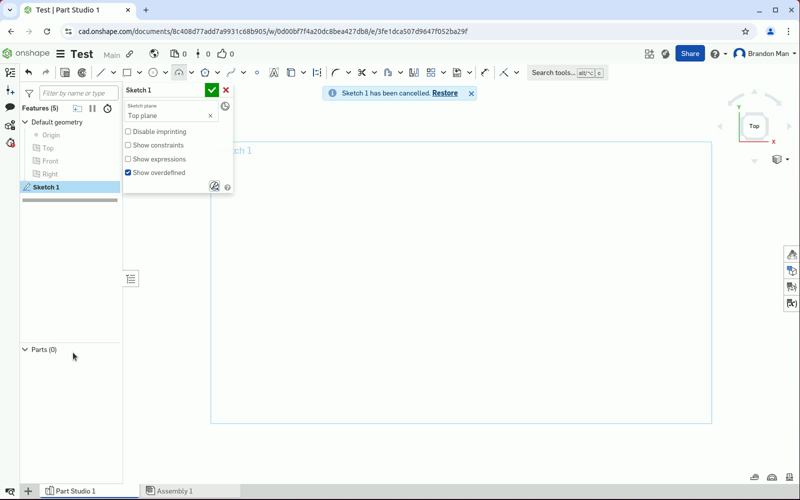
mouse_move(438, 375)
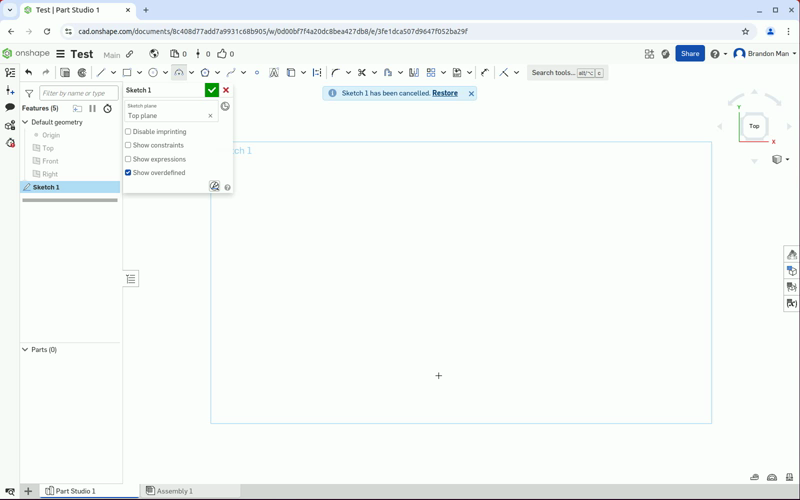
click(438, 375)
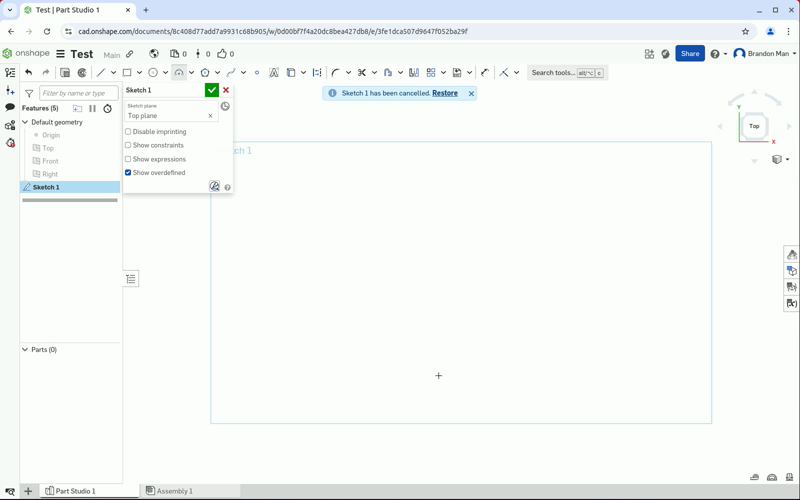
key_up(shift)
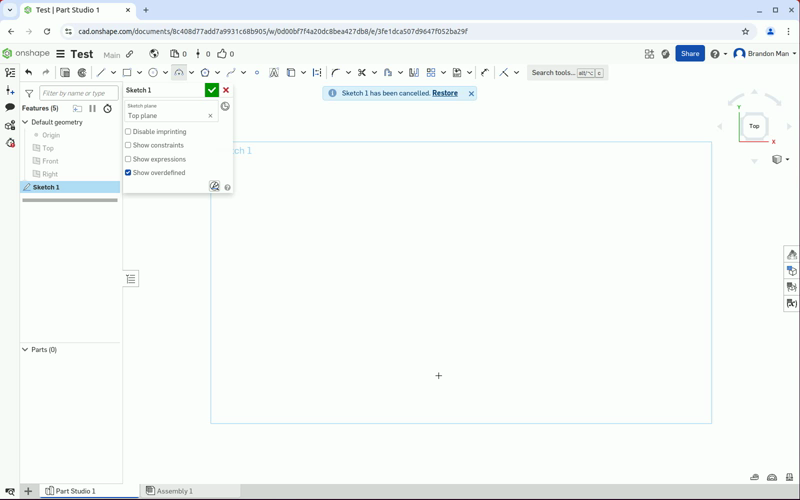
key_down(shift)
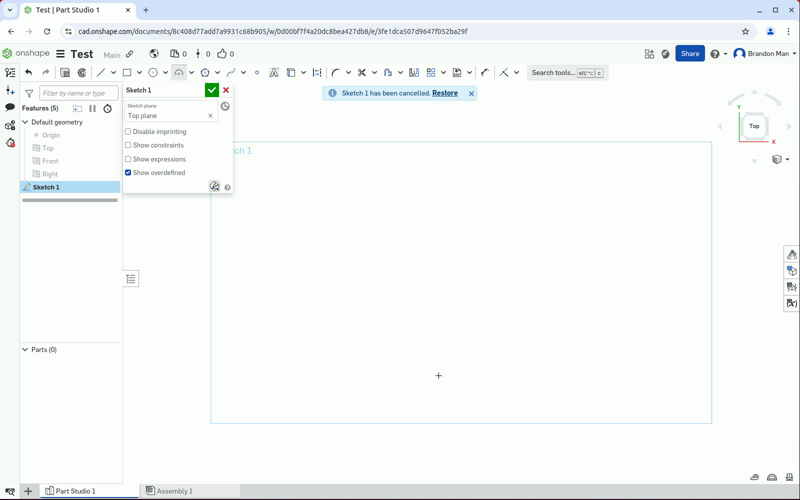
mouse_move(481, 375)
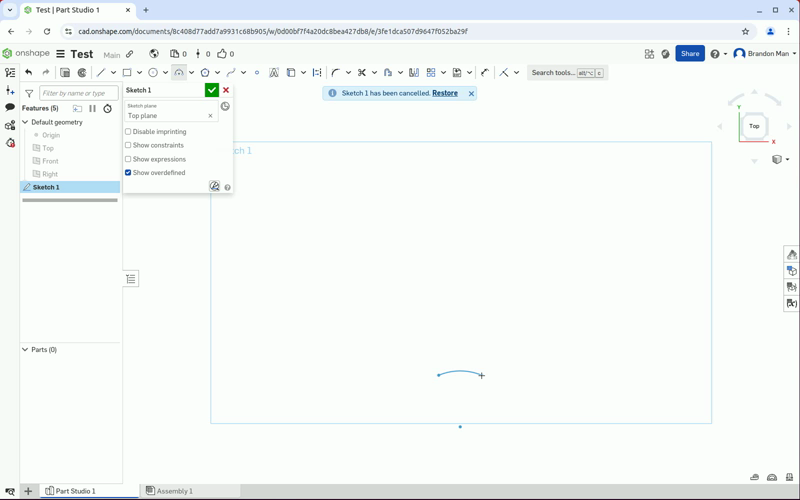
click(481, 375)
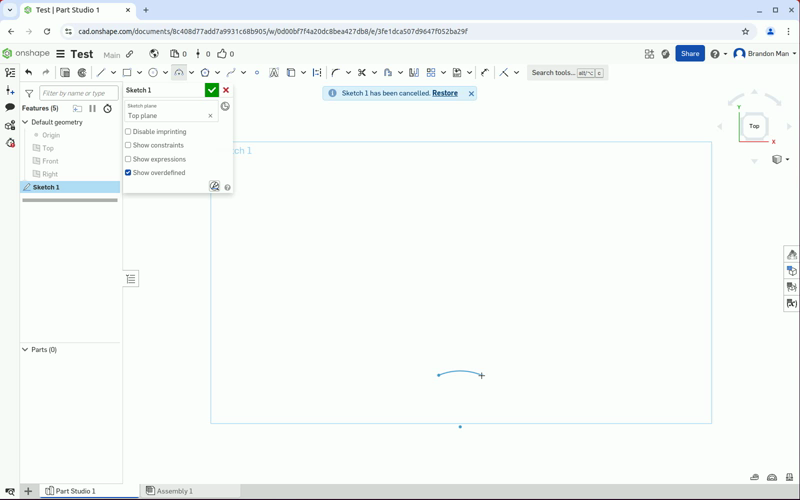
mouse_move(460, 192)
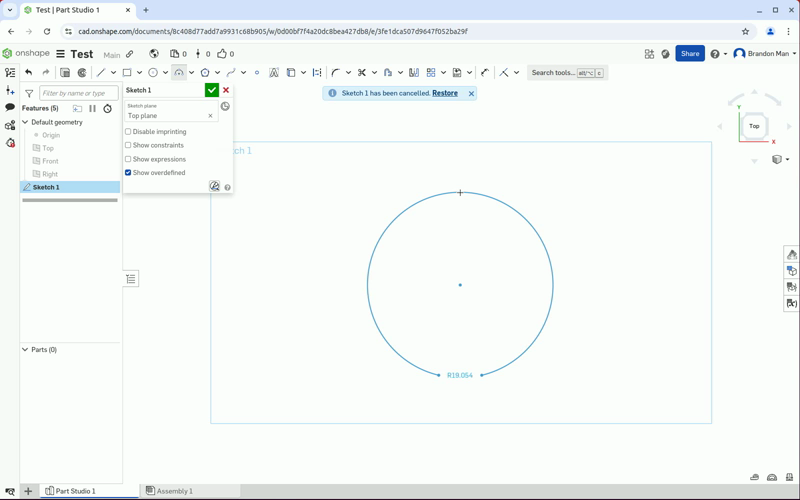
click(460, 192)
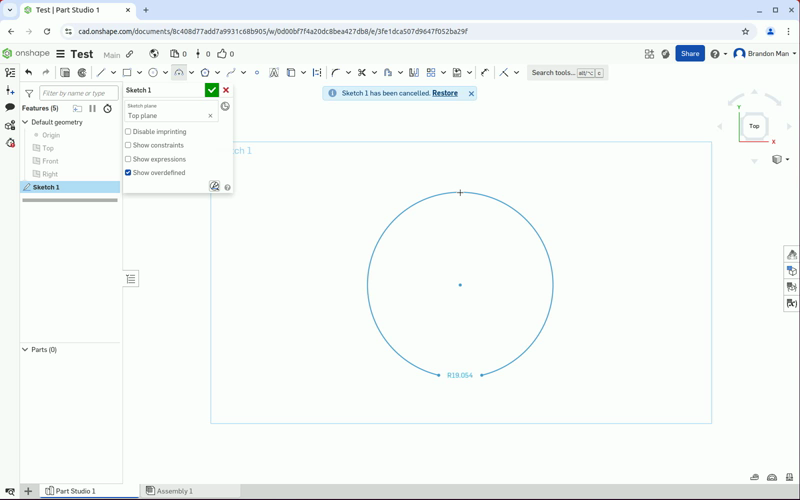
key_up(shift)
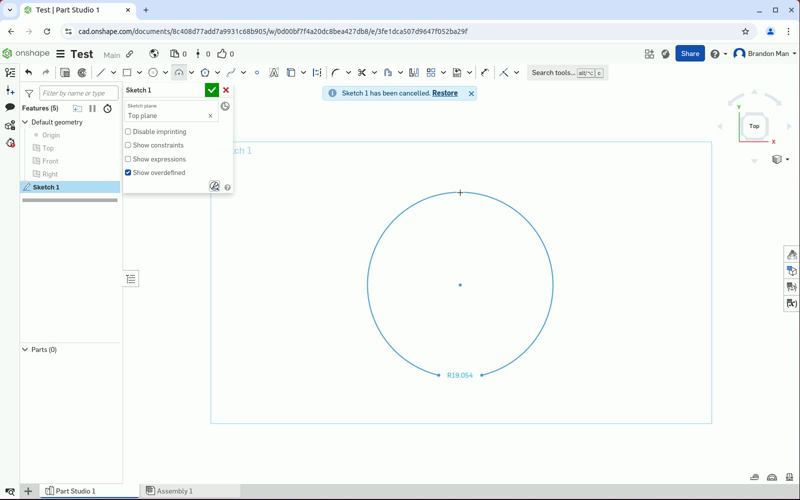
key(esc)
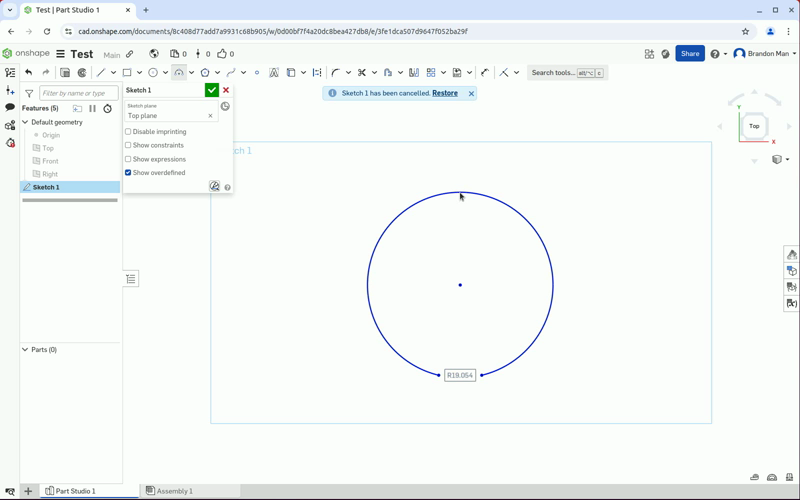
key(l)
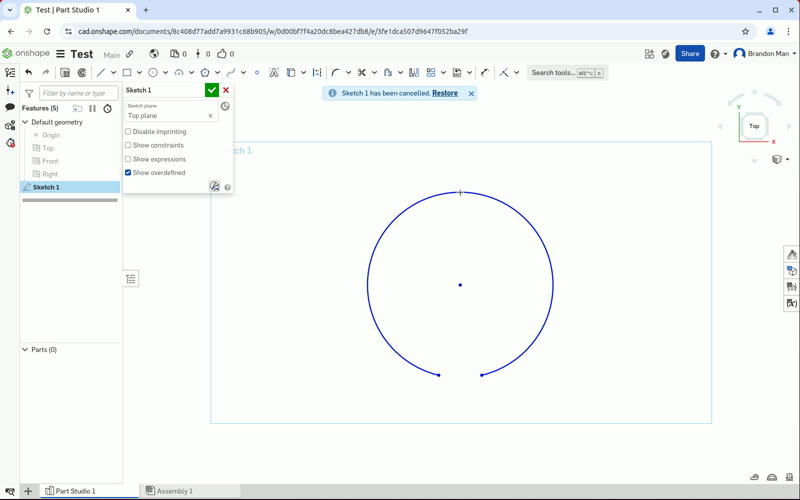
mouse_move(481, 375)
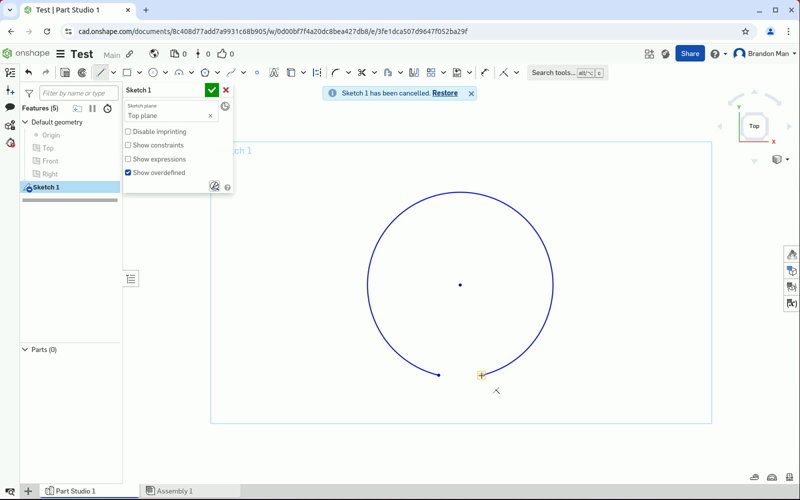
click(481, 375)
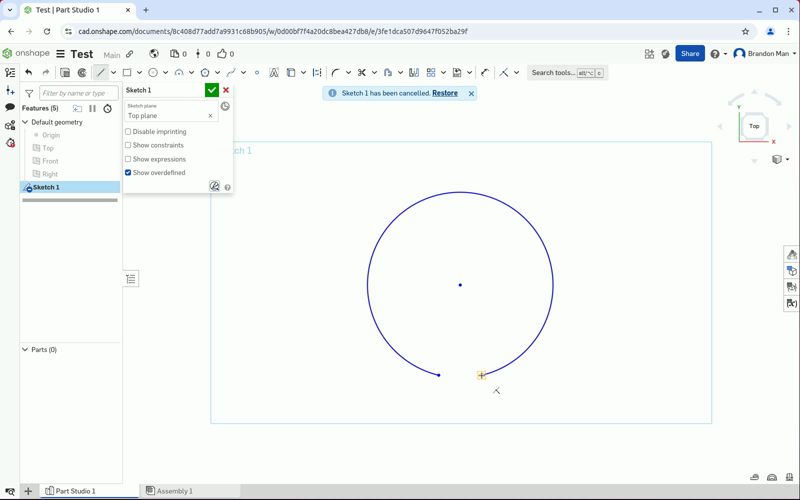
key_down(shift)
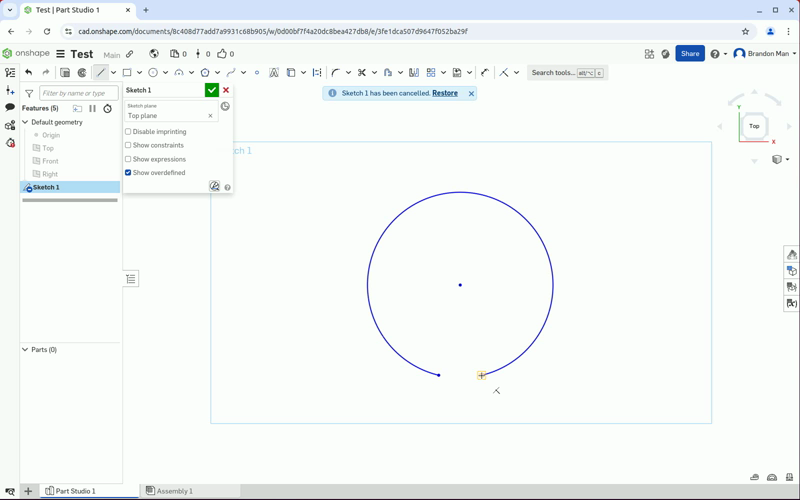
mouse_move(481, 303)
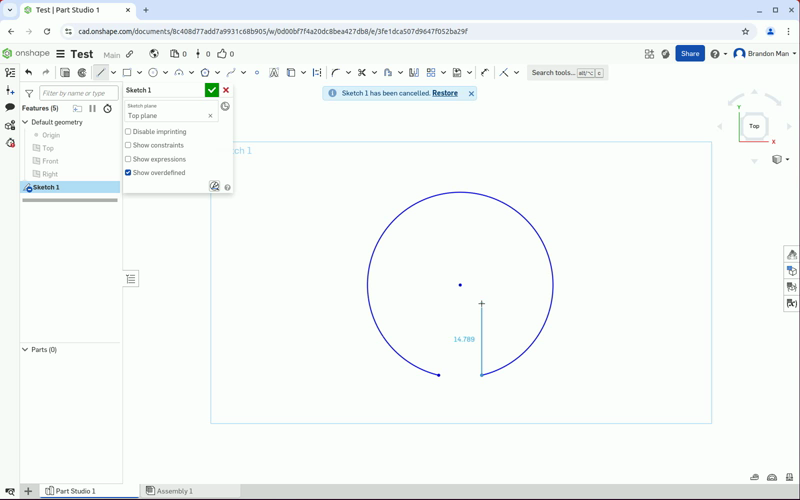
click(481, 303)
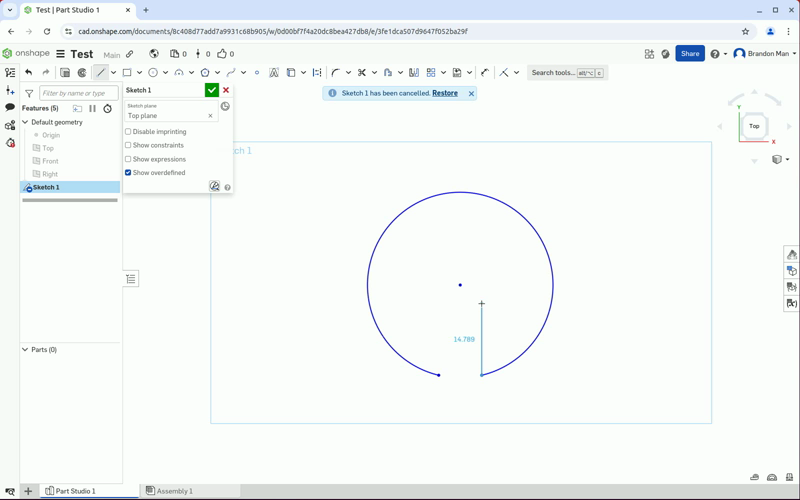
key_up(shift)
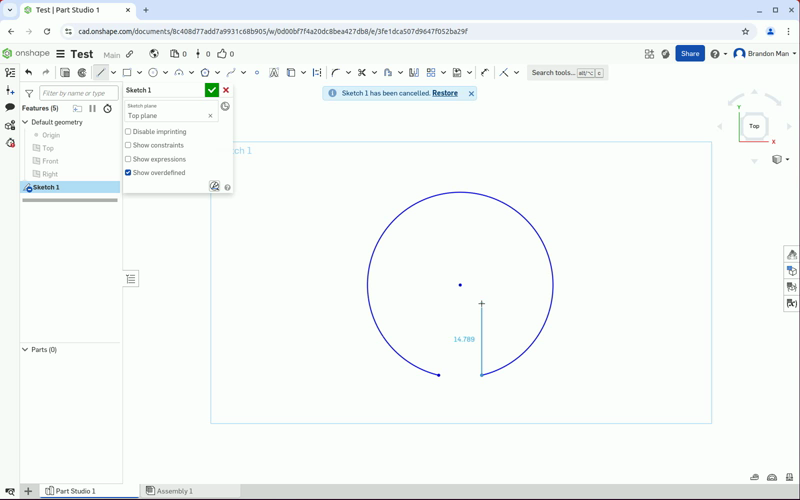
key(esc)
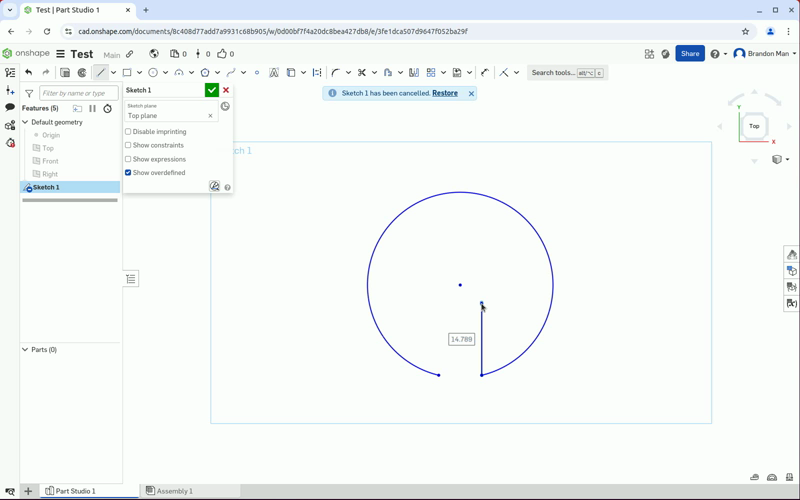
key(a)
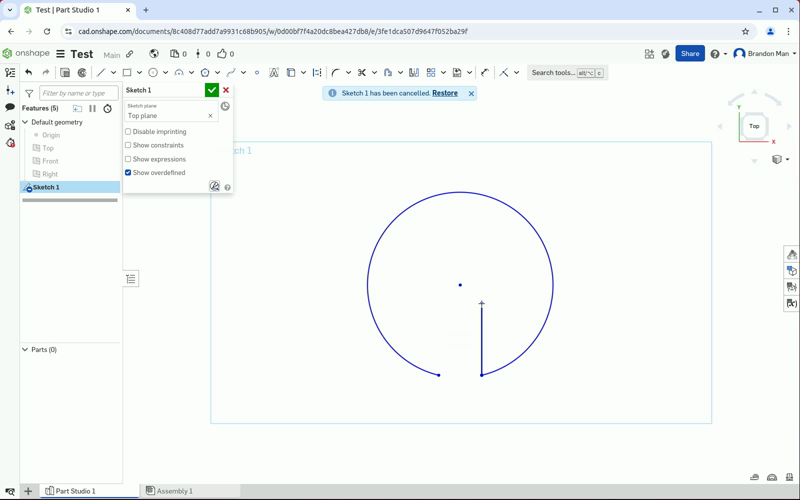
mouse_move(481, 303)
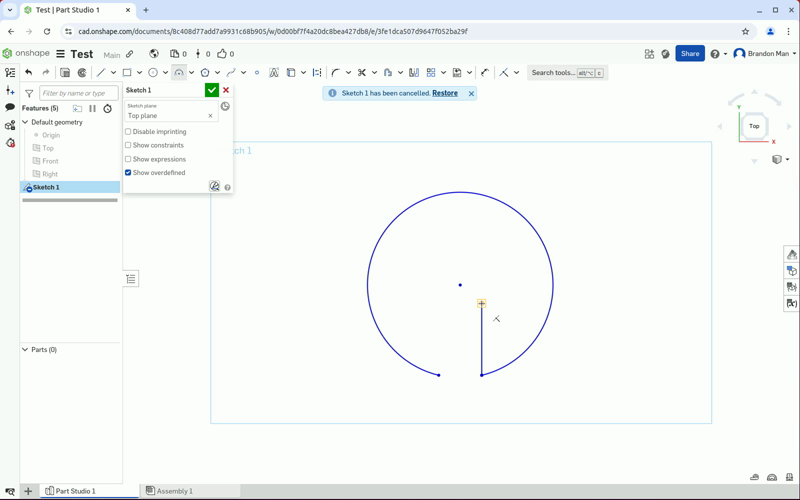
click(481, 303)
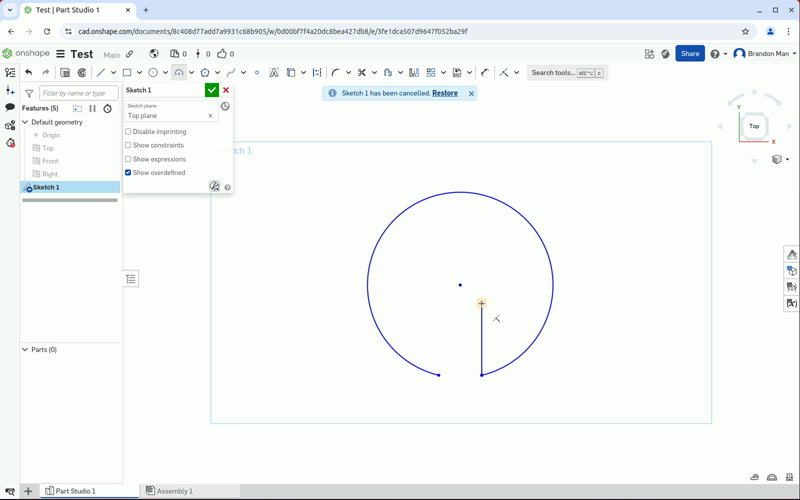
key_down(shift)
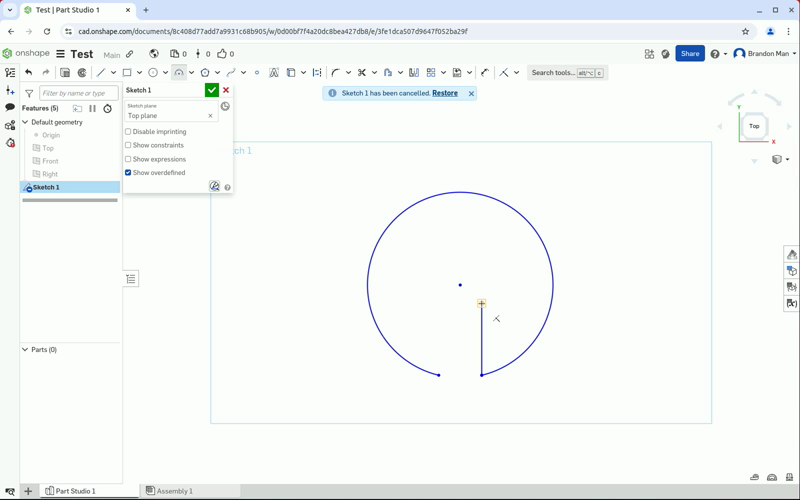
mouse_move(438, 303)
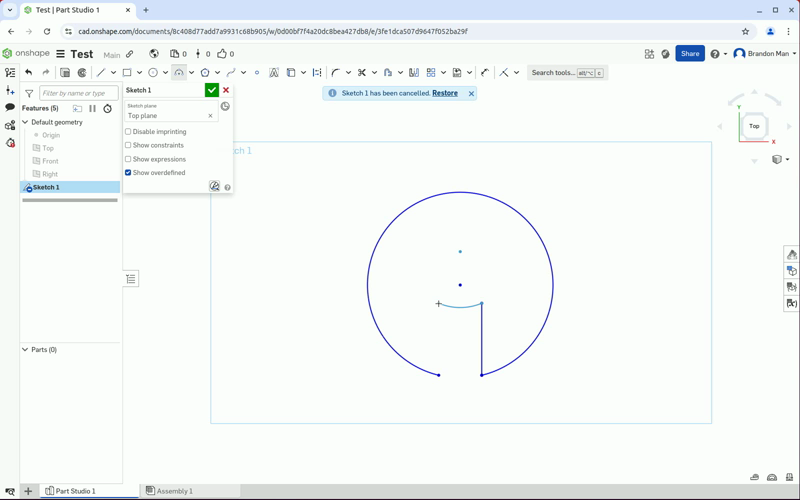
click(438, 303)
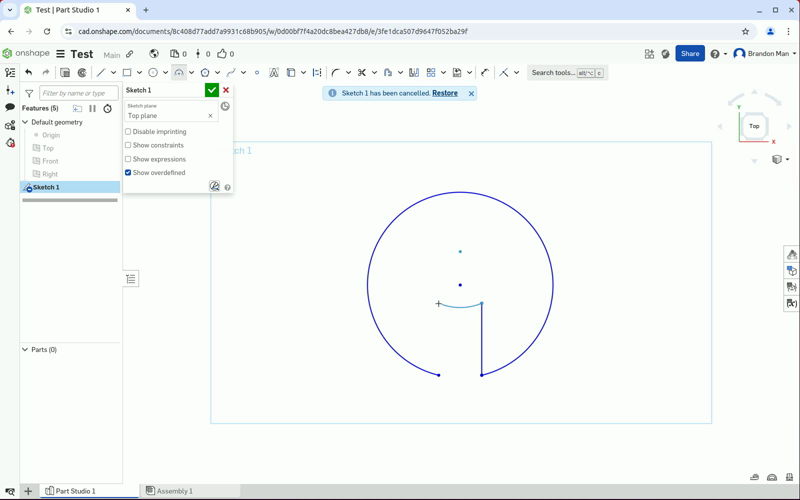
mouse_move(460, 254)
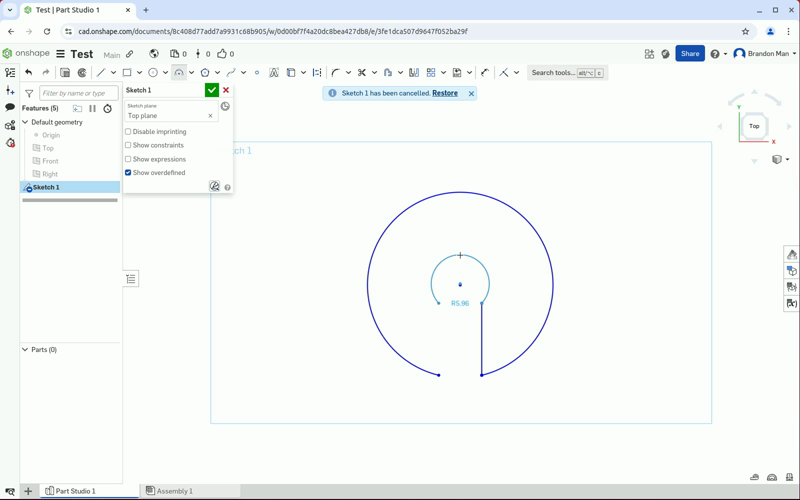
click(460, 254)
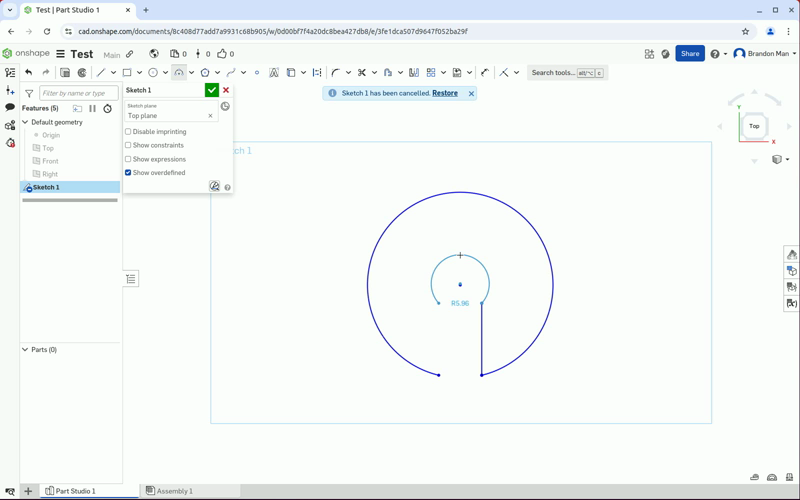
key_up(shift)
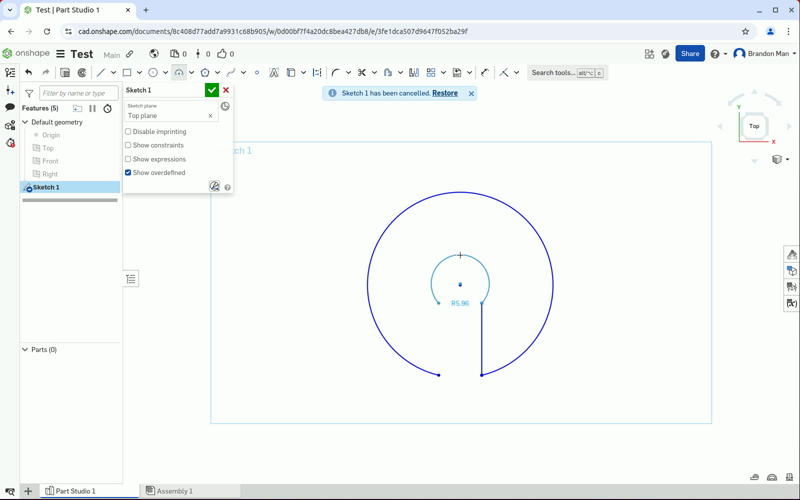
key(esc)
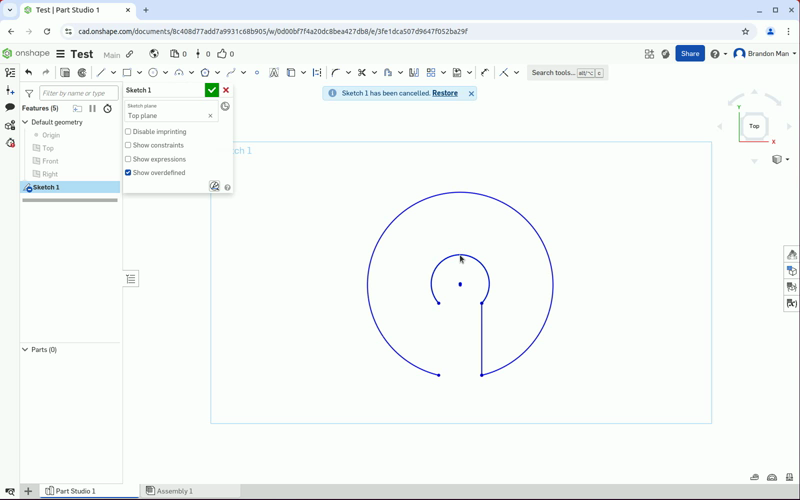
key(l)
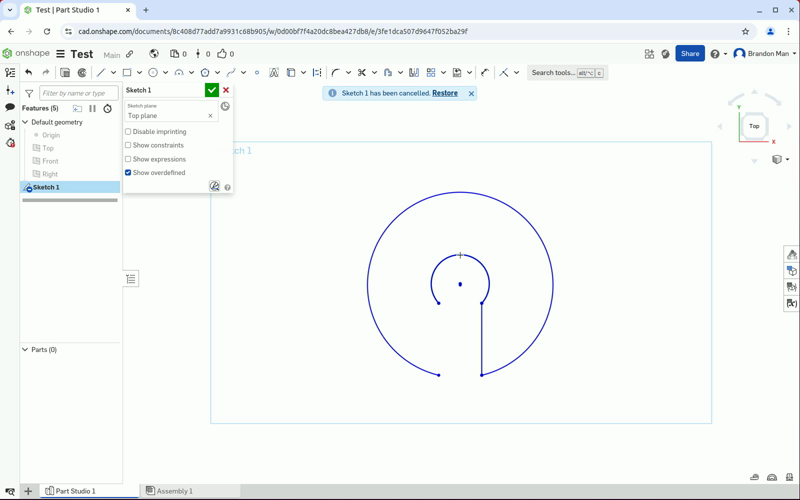
mouse_move(438, 303)
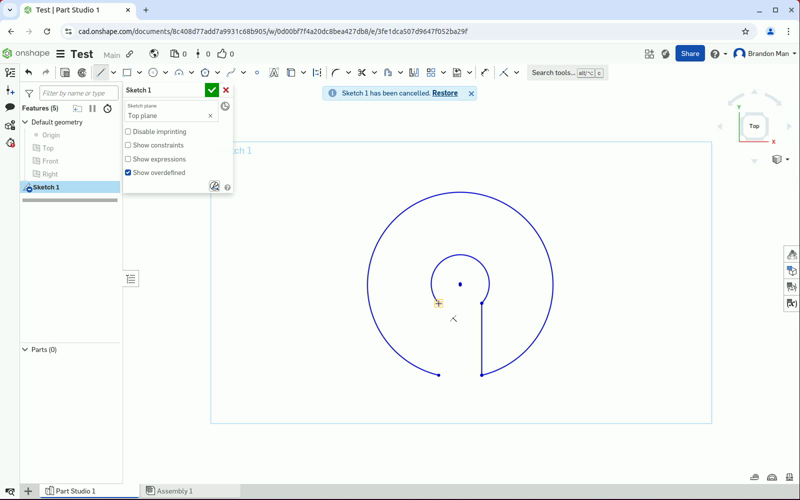
click(438, 303)
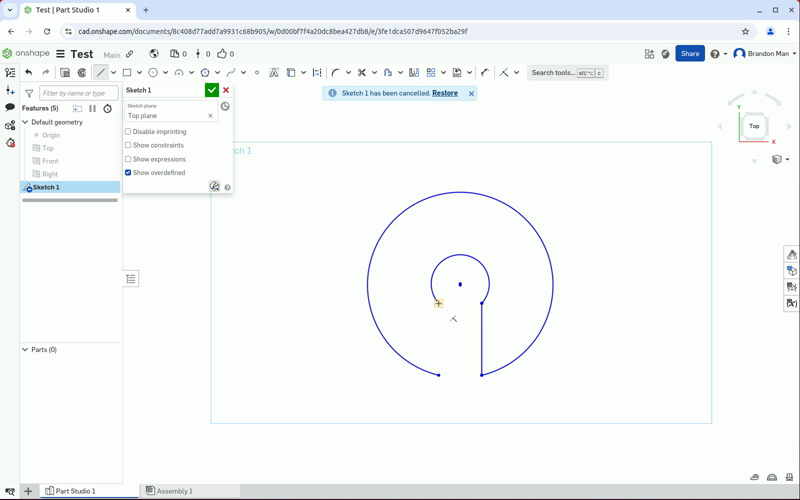
key_down(shift)
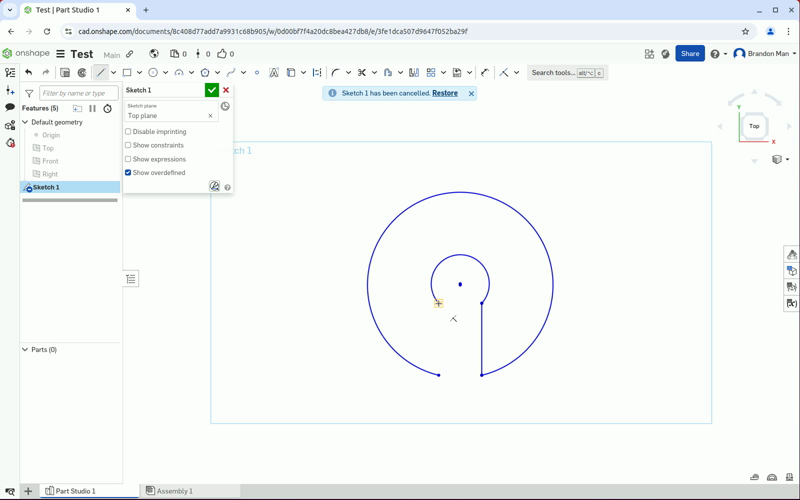
mouse_move(438, 375)
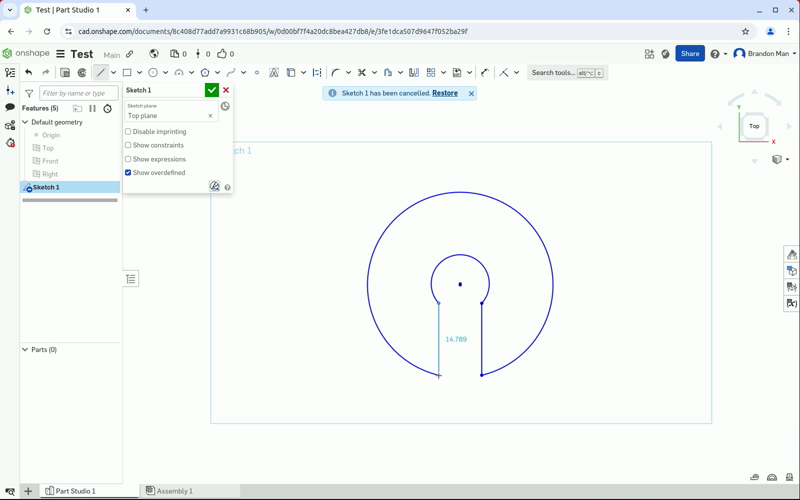
key_up(shift)
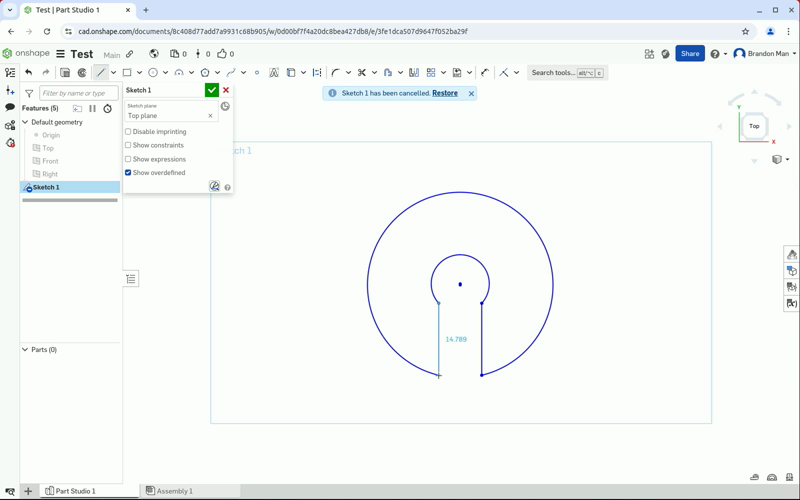
click(438, 375)
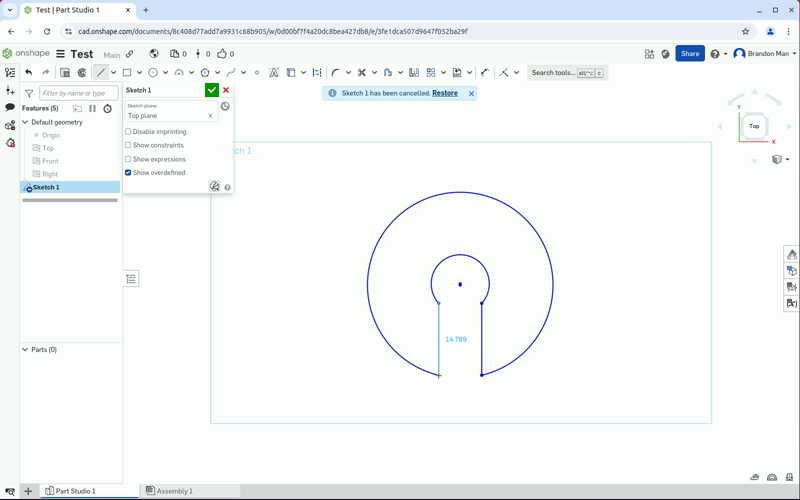
key(esc)
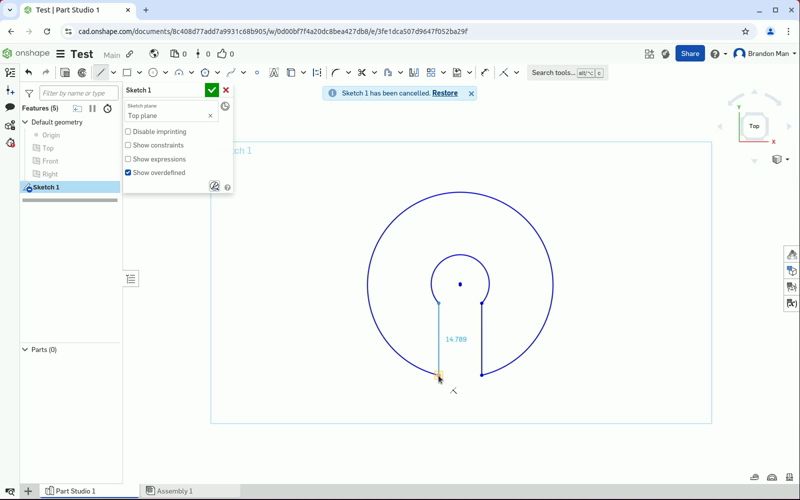
mouse_move(399, 296)
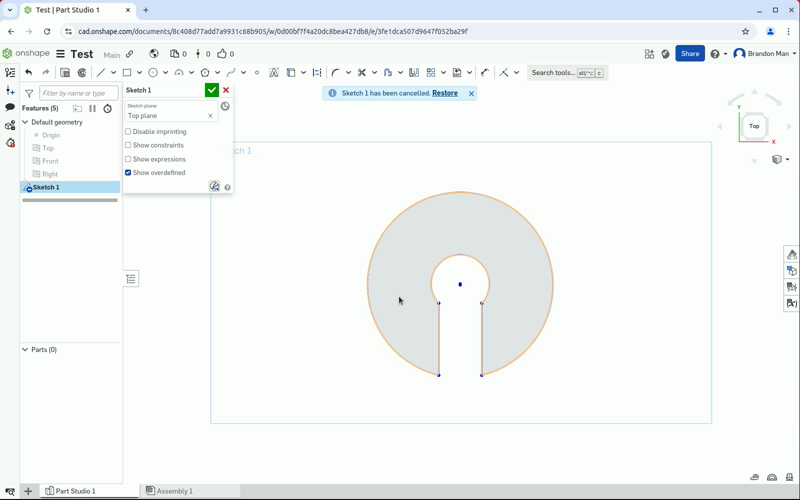
click(399, 296)
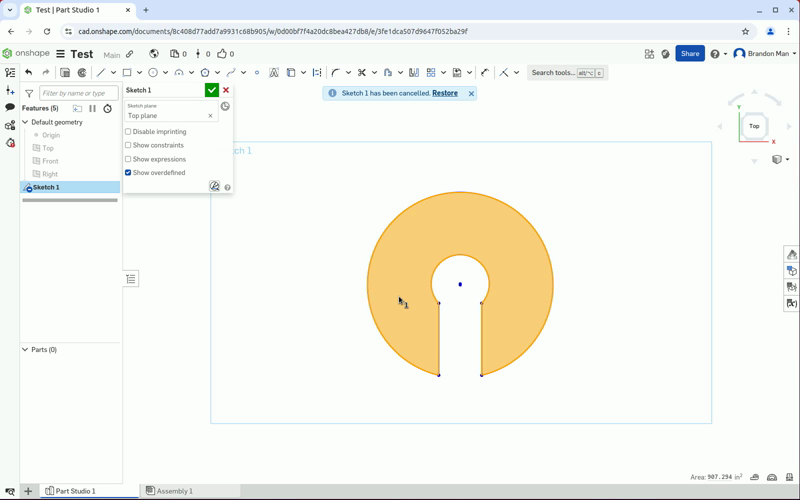
mouse_move(73, 352)
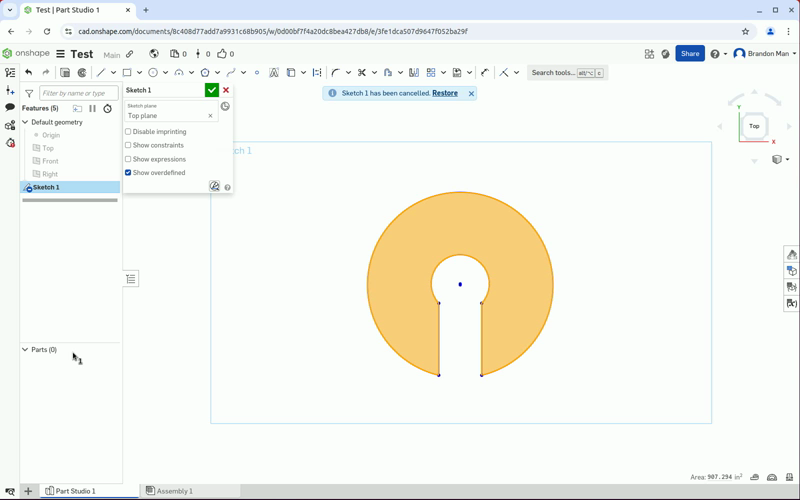
key(shift+y)
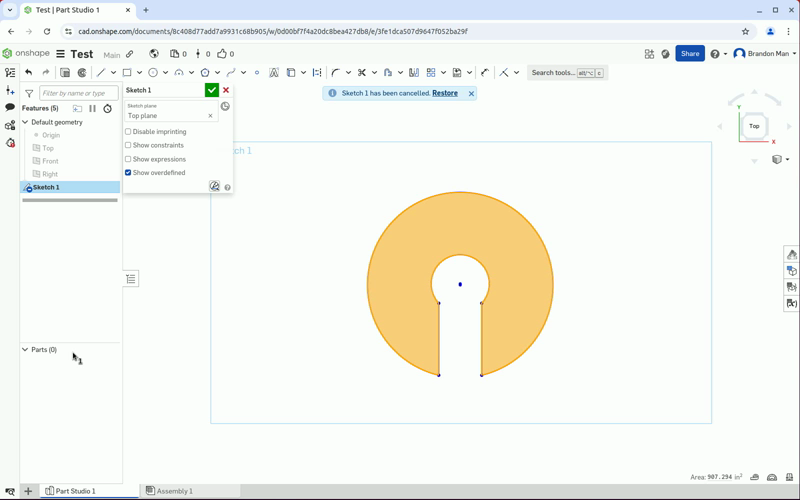
key(shift+e)
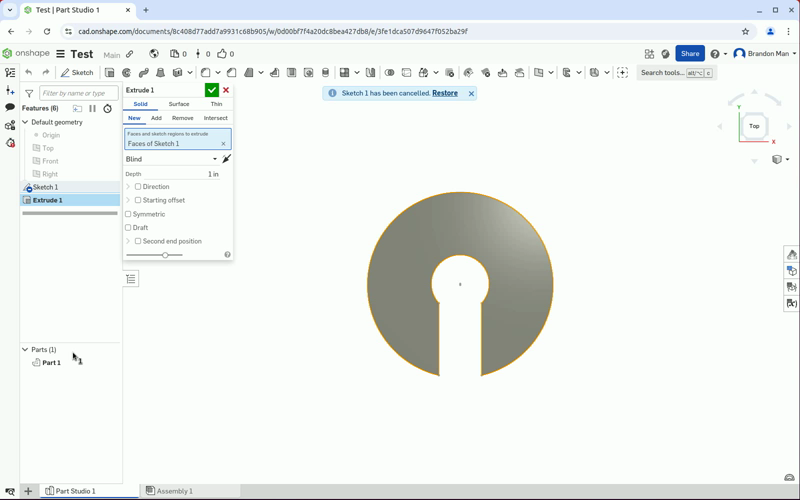
mouse_move(143, 106)
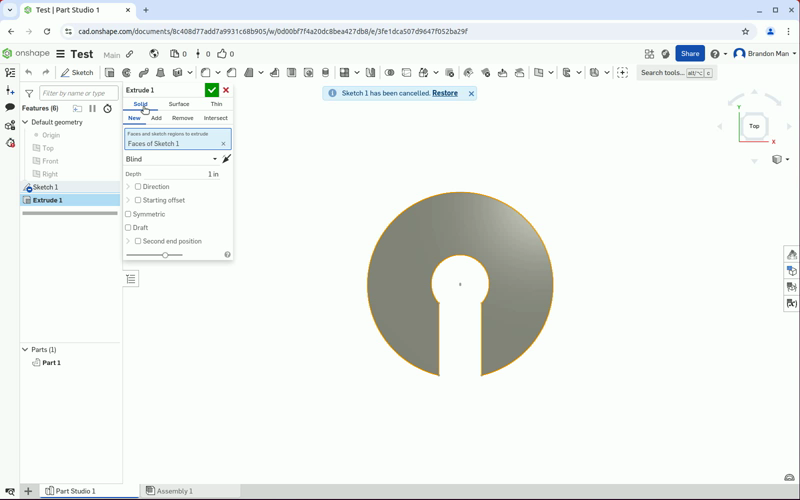
click(143, 106)
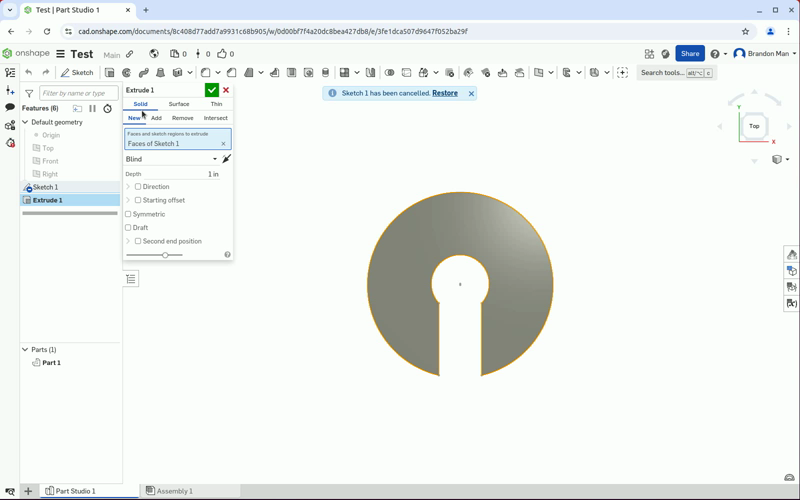
mouse_move(137, 120)
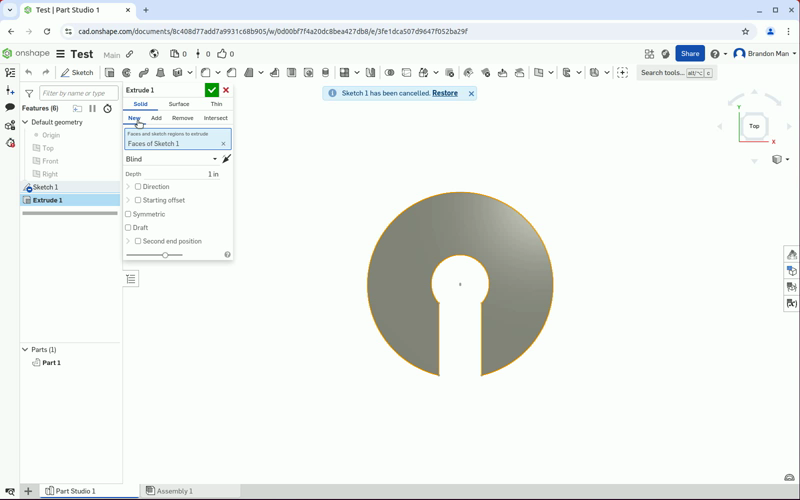
click(137, 120)
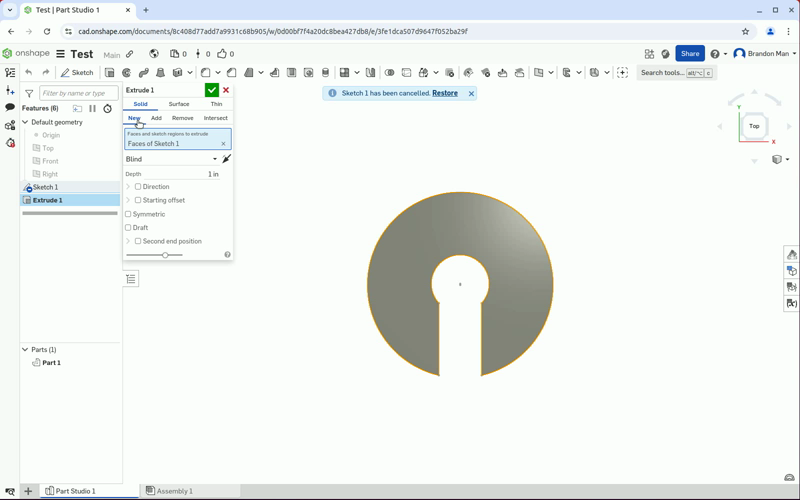
key(tab, 4)
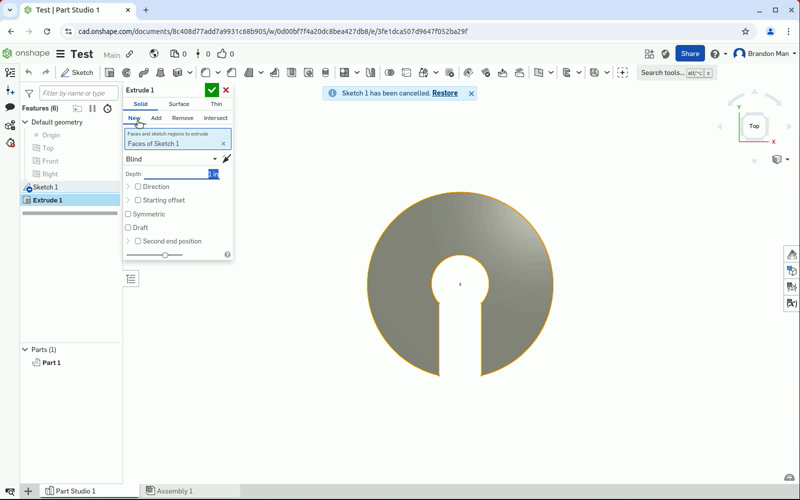
text(11.073)
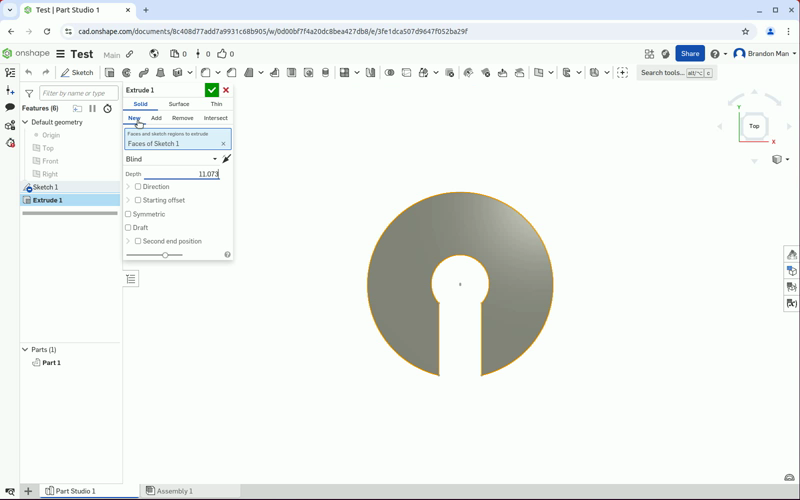
key(enter)
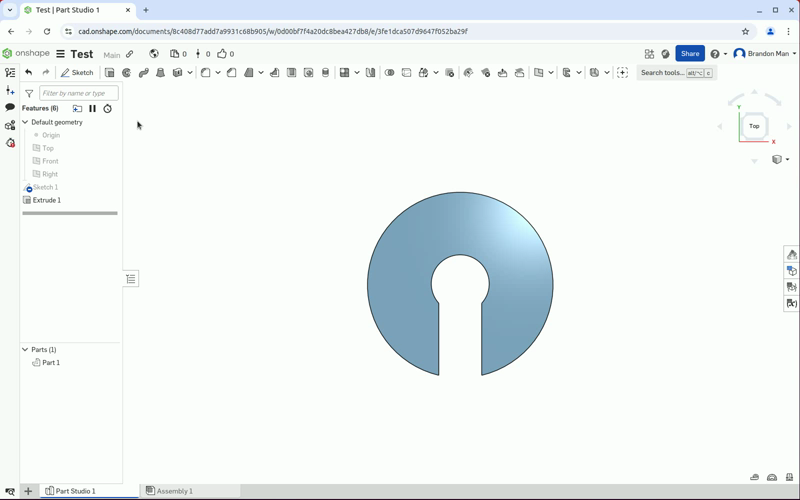
key(shift+h)
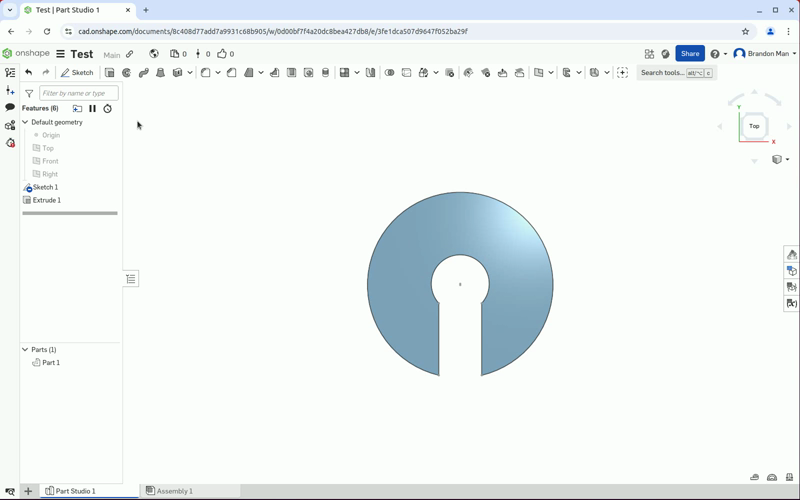
key(shift+h)
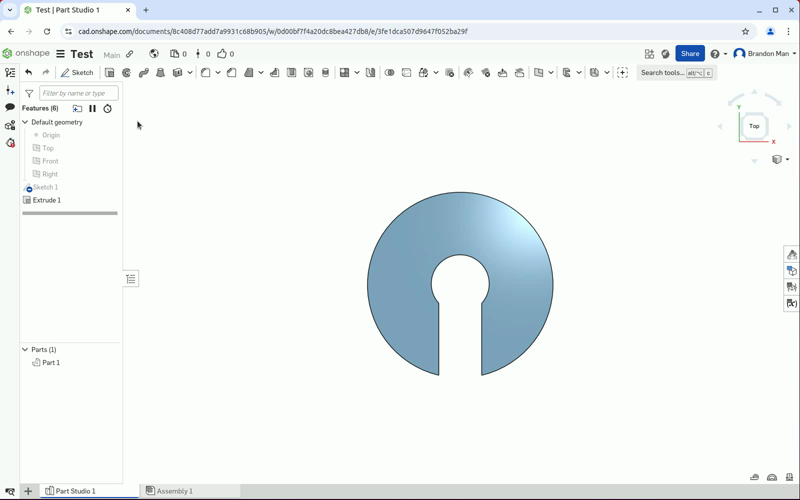
mouse_move(73, 189)
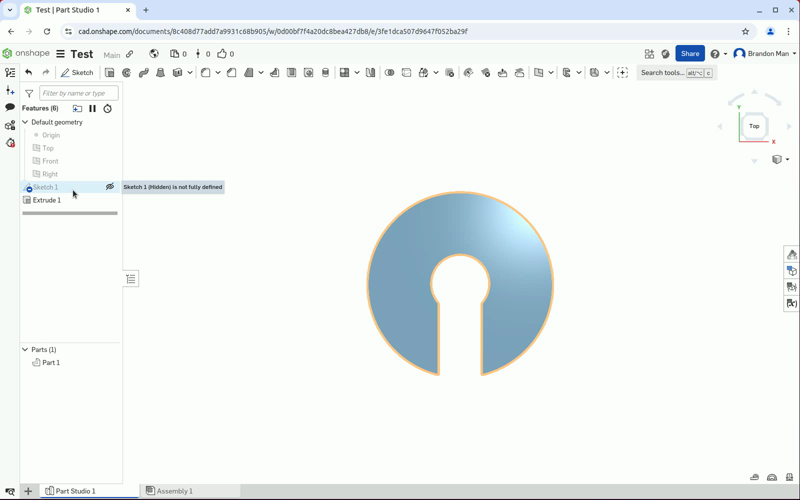
click(73, 189)
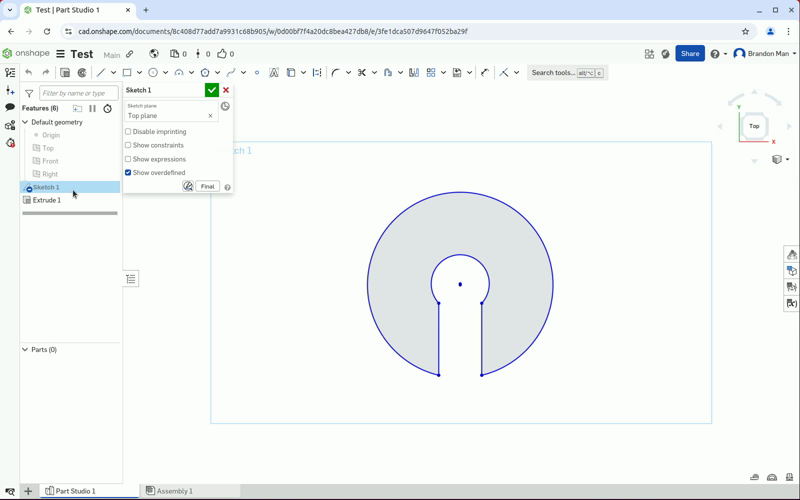
mouse_move(229, 92)
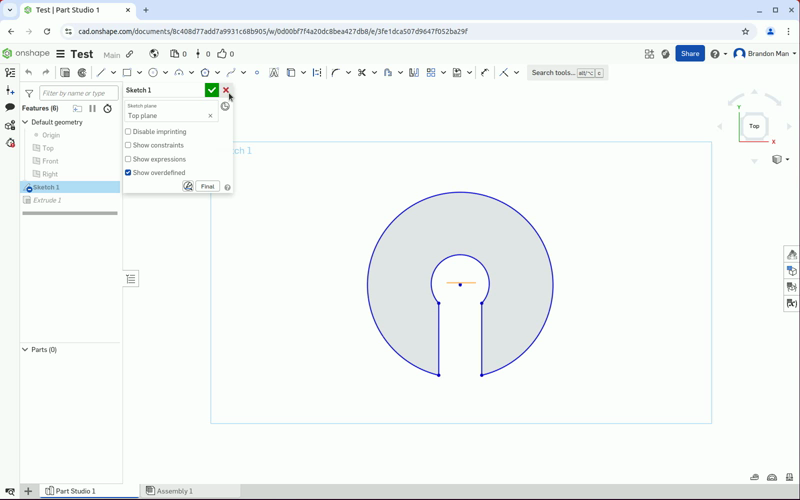
click(229, 92)
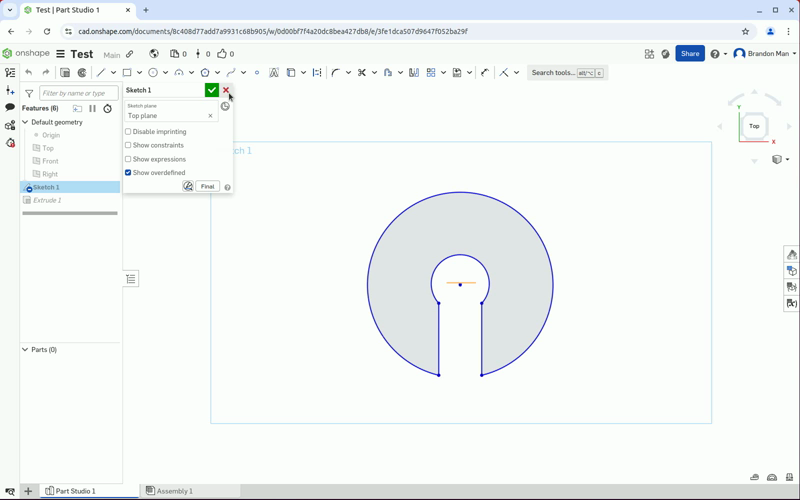
key(shift+s)
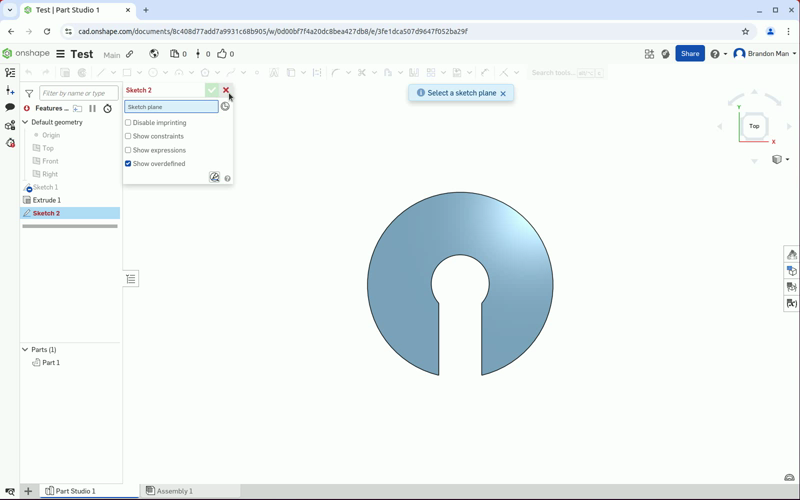
mouse_move(73, 150)
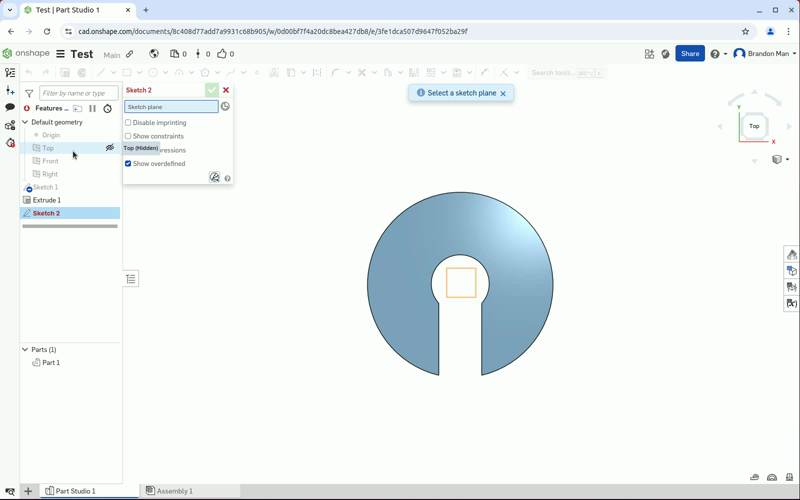
click(73, 150)
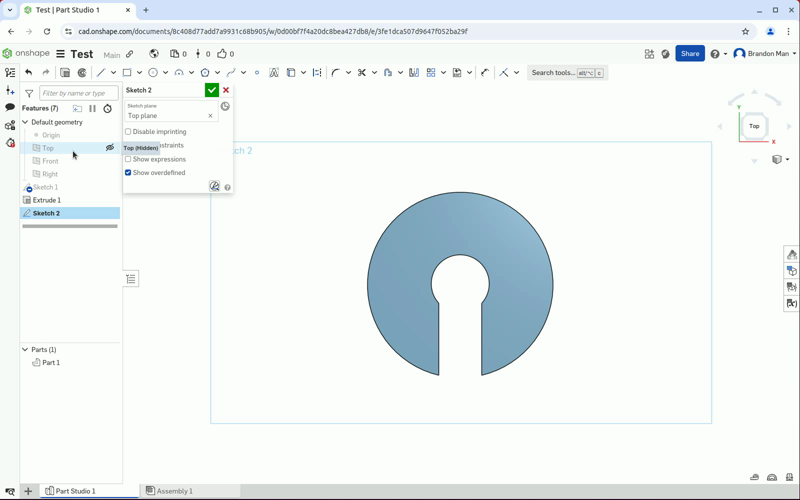
mouse_move(73, 352)
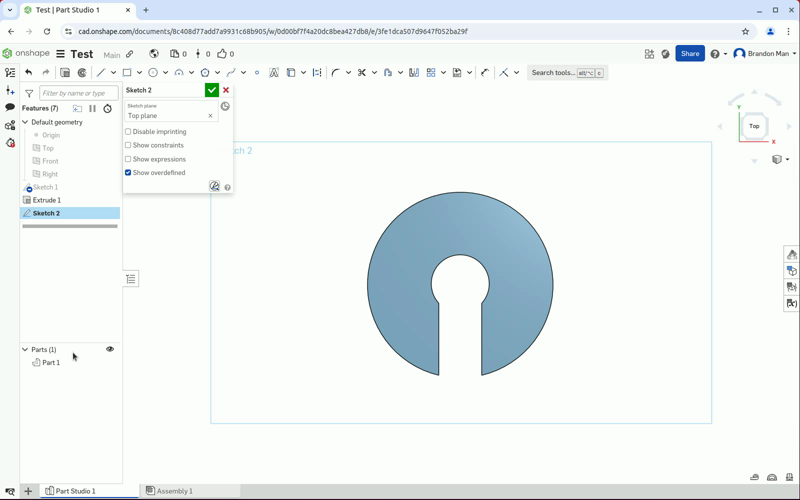
key(y)
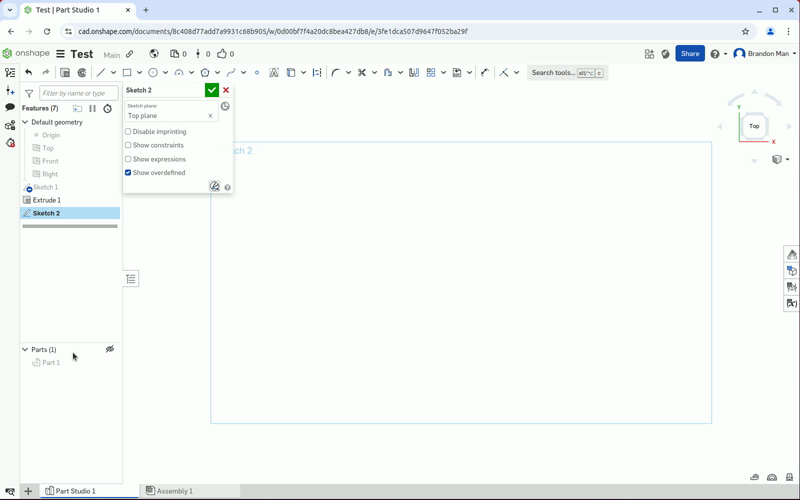
key(a)
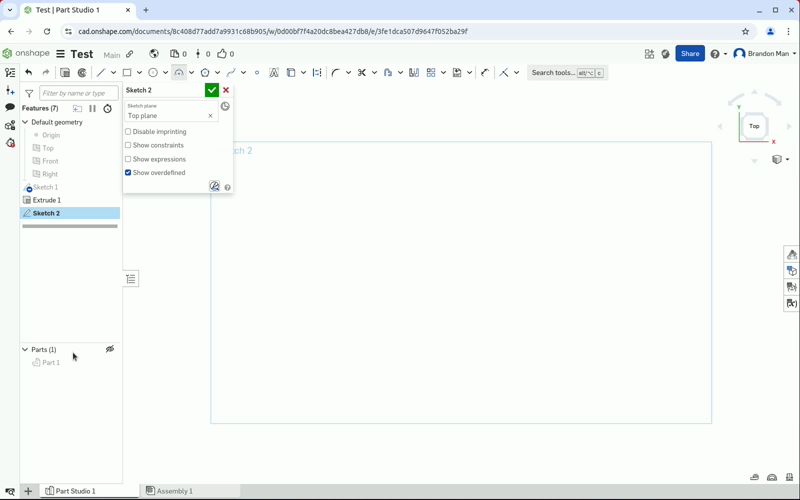
key_down(shift)
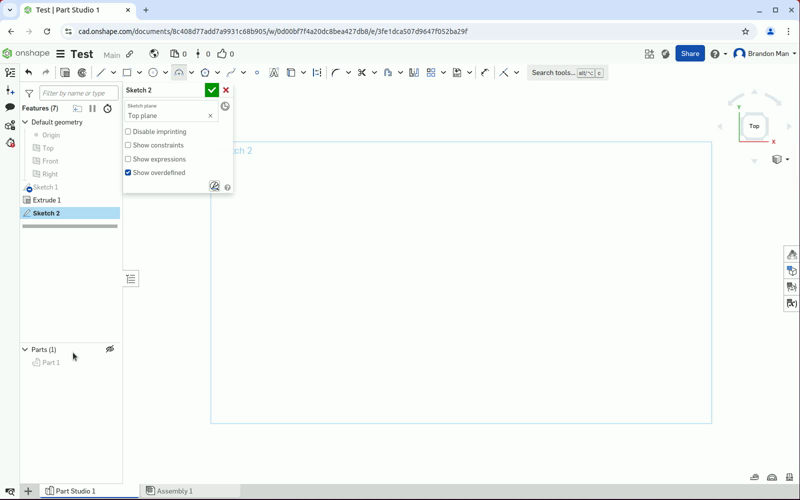
mouse_move(438, 393)
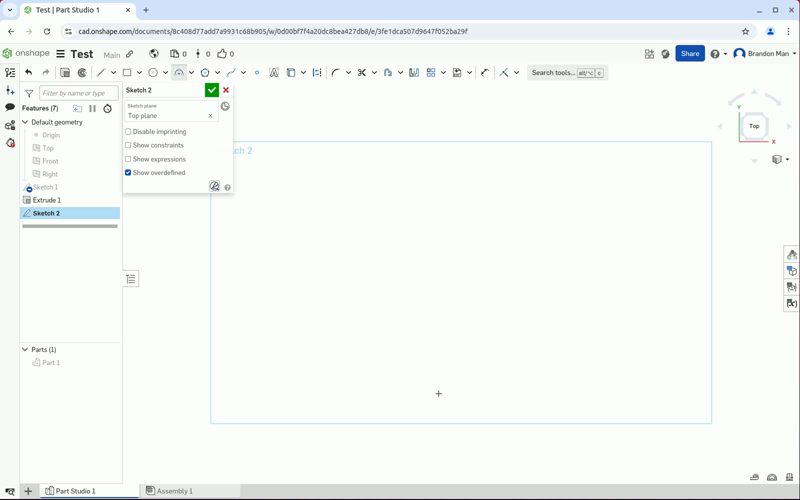
click(438, 393)
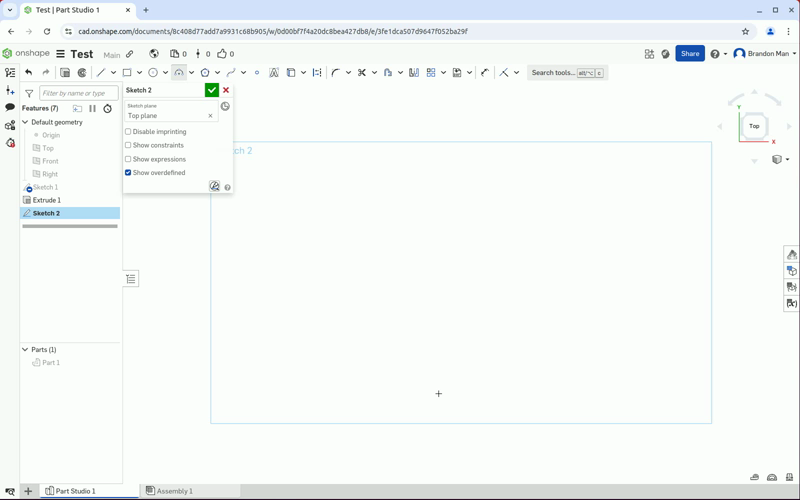
key_up(shift)
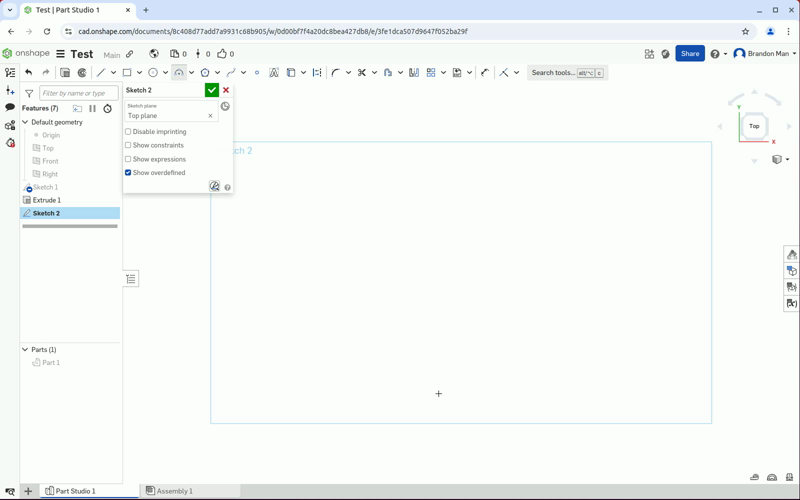
key_down(shift)
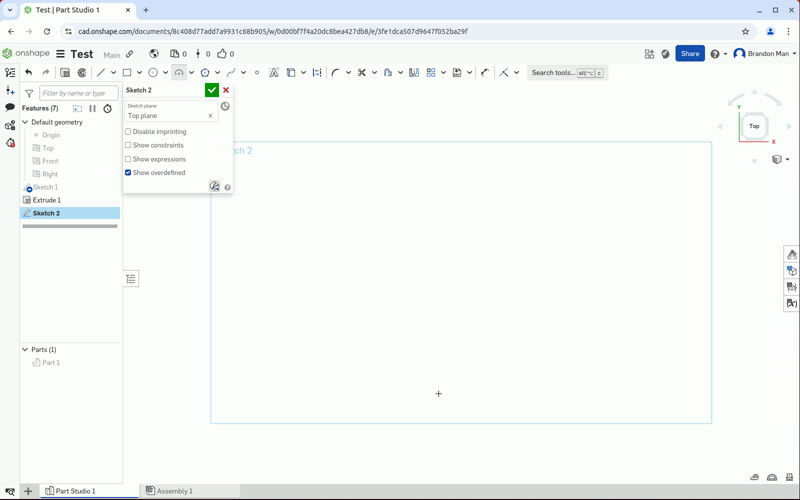
mouse_move(483, 393)
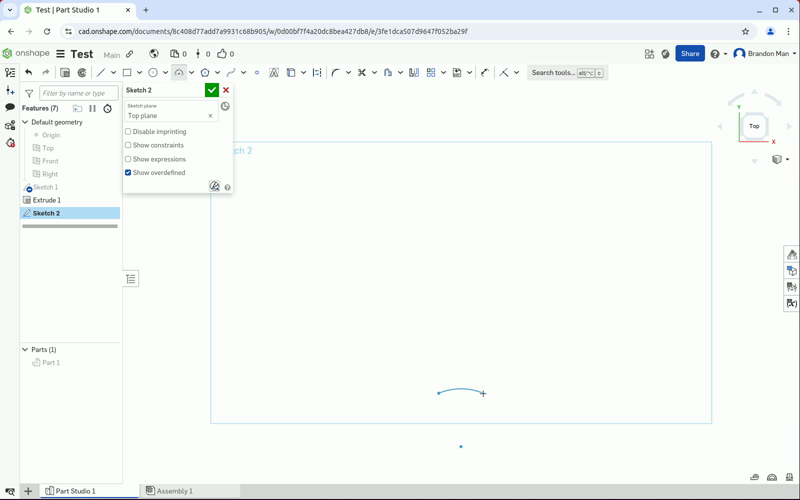
click(483, 393)
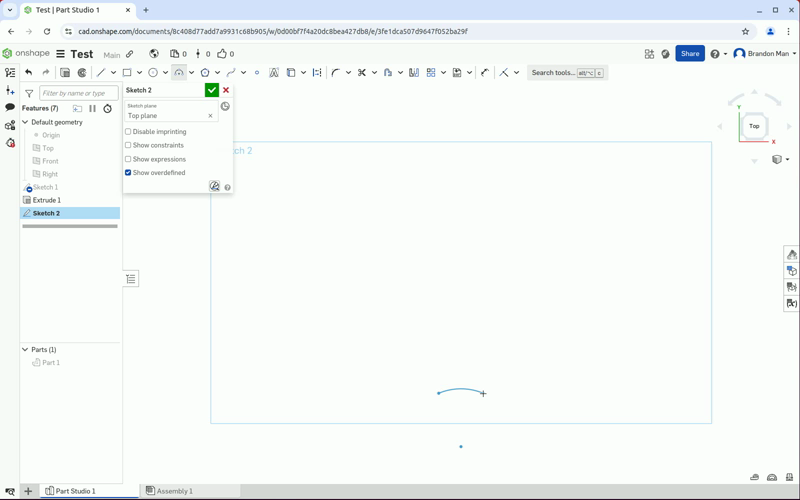
mouse_move(460, 168)
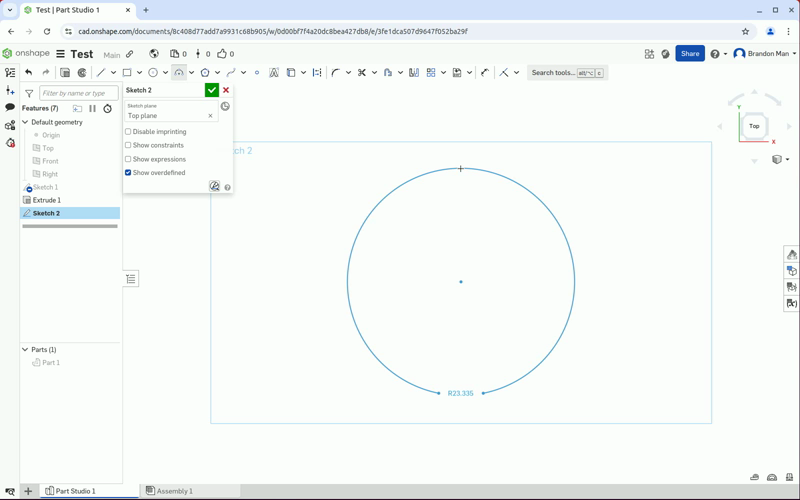
click(460, 168)
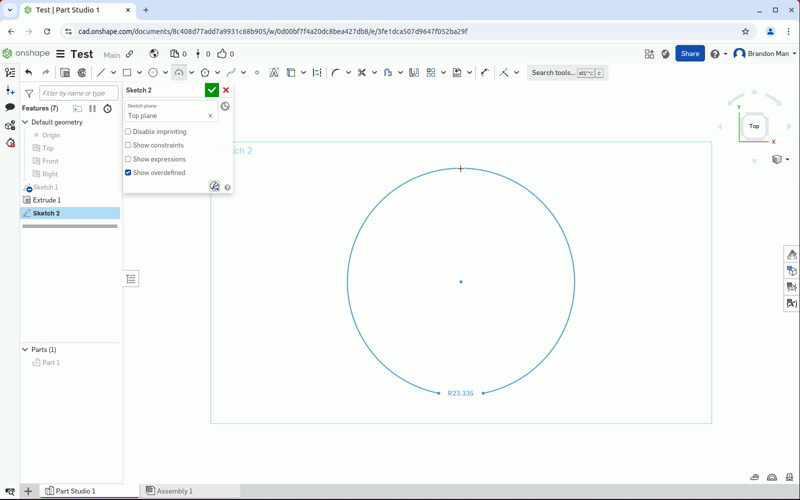
key_up(shift)
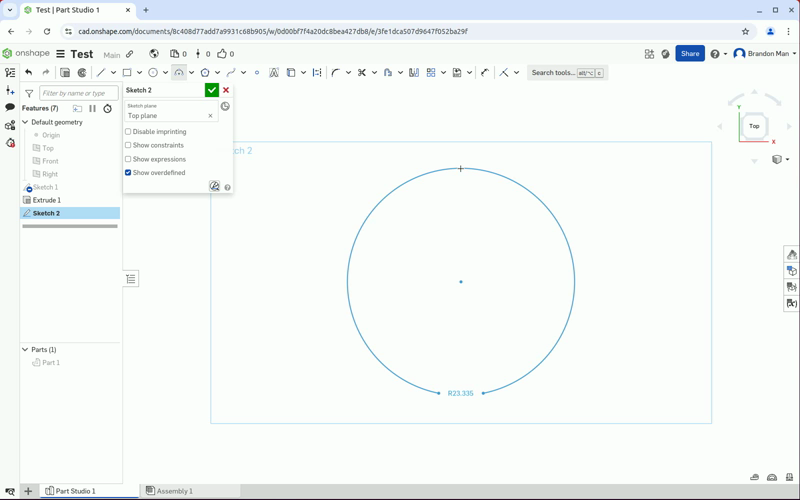
key(esc)
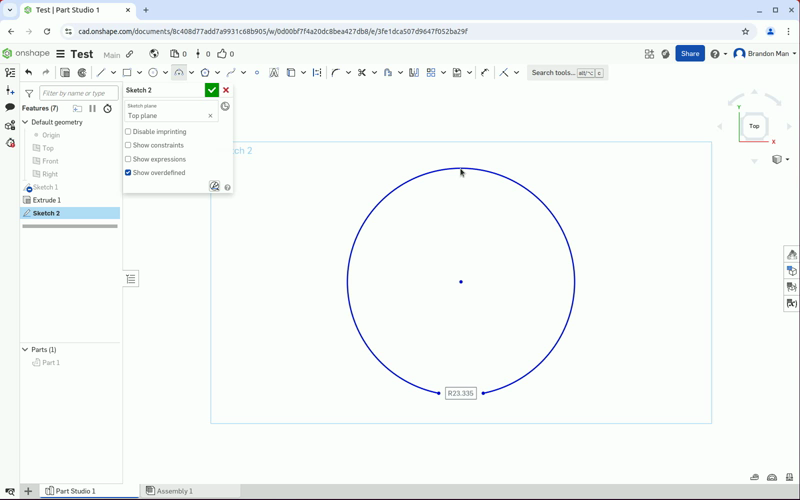
key(l)
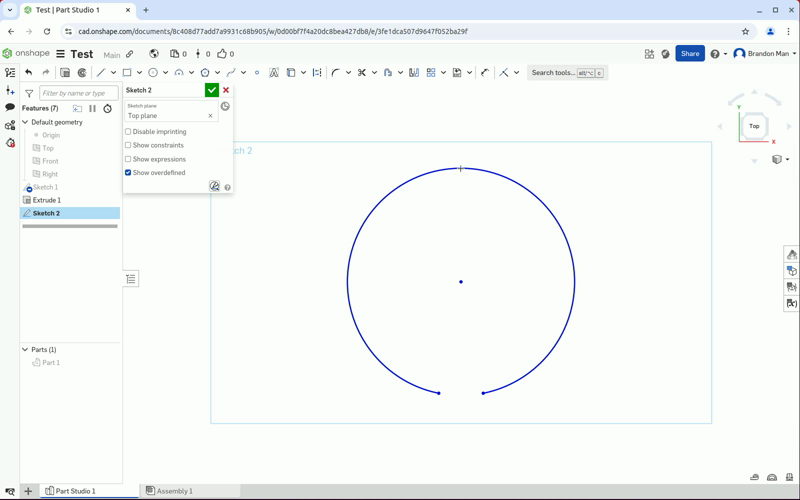
mouse_move(483, 393)
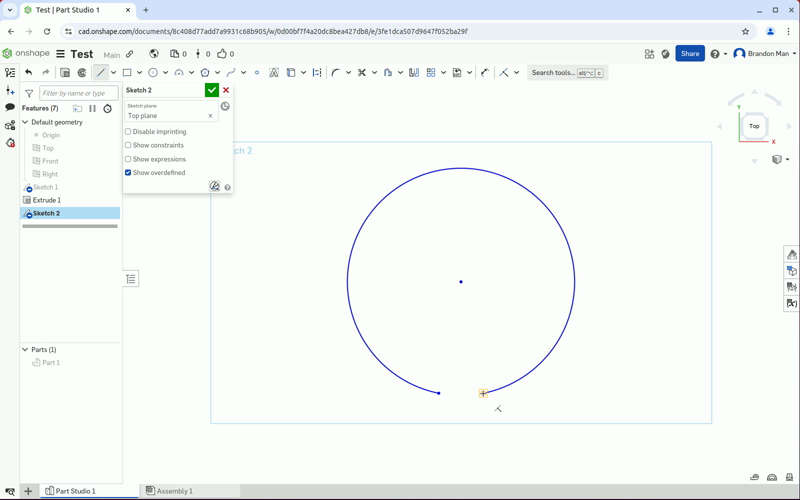
click(483, 393)
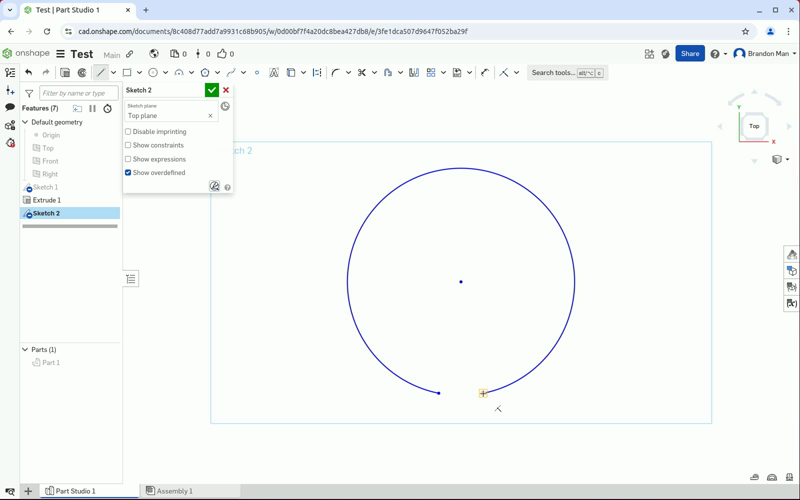
key_down(shift)
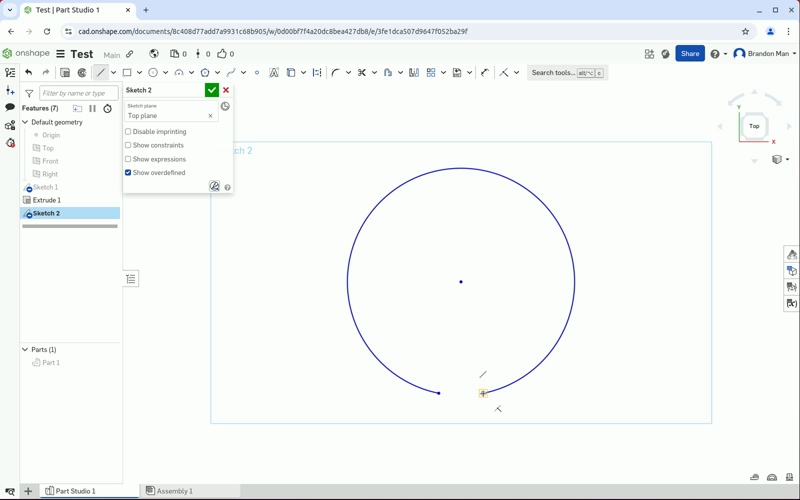
mouse_move(513, 393)
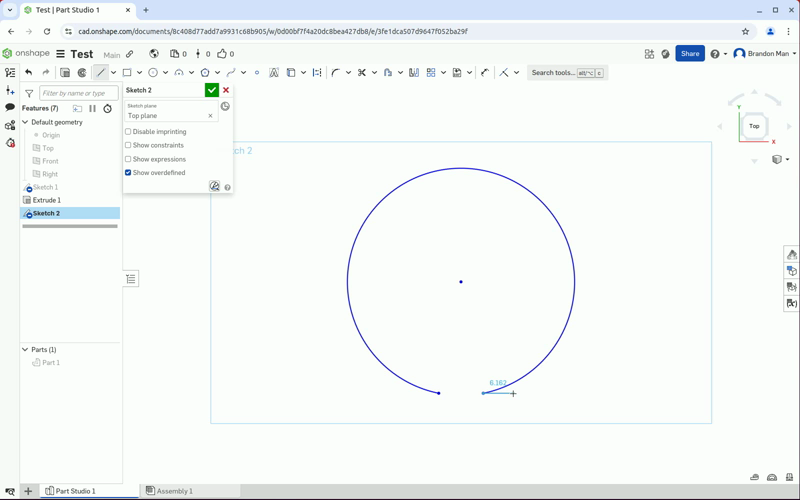
mouse_move(483, 374)
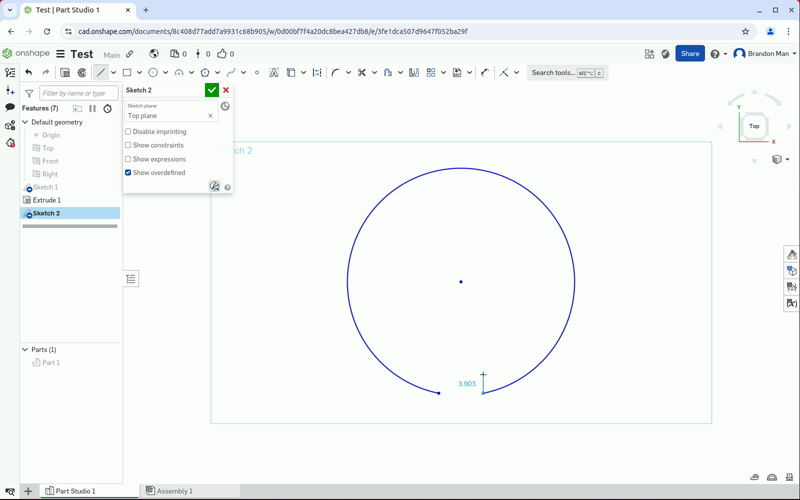
click(483, 374)
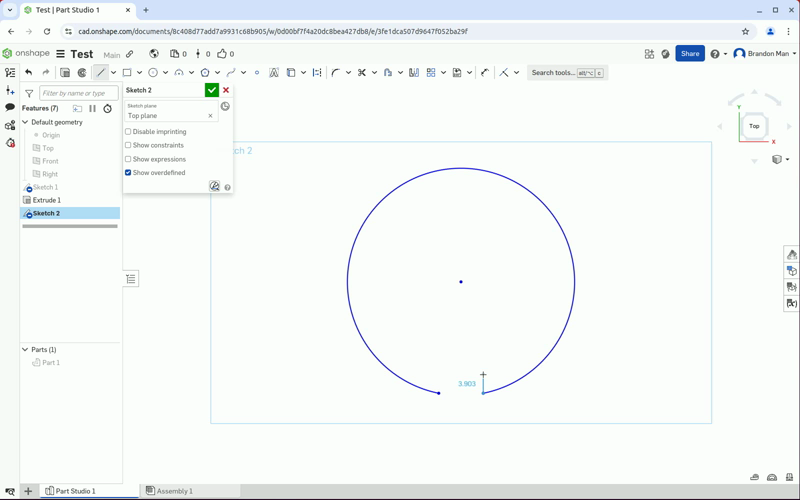
key_up(shift)
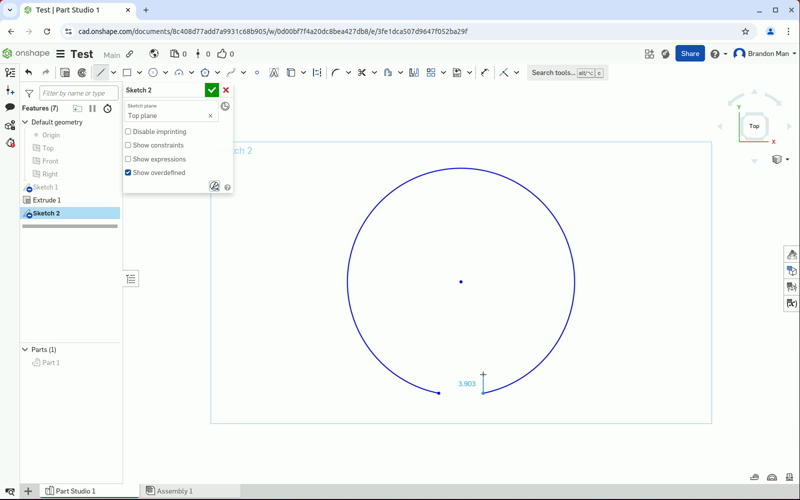
key(esc)
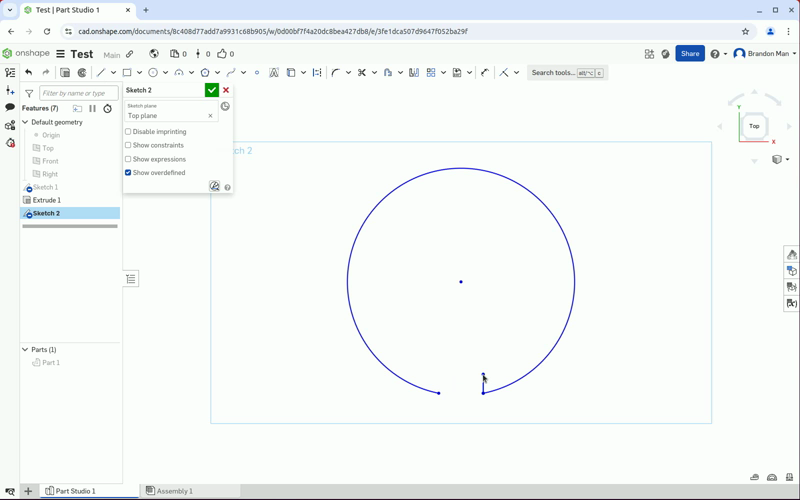
key(a)
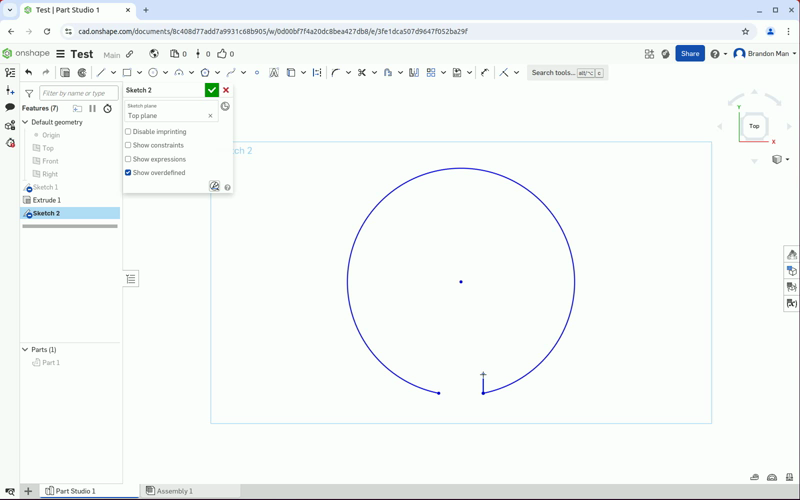
mouse_move(483, 374)
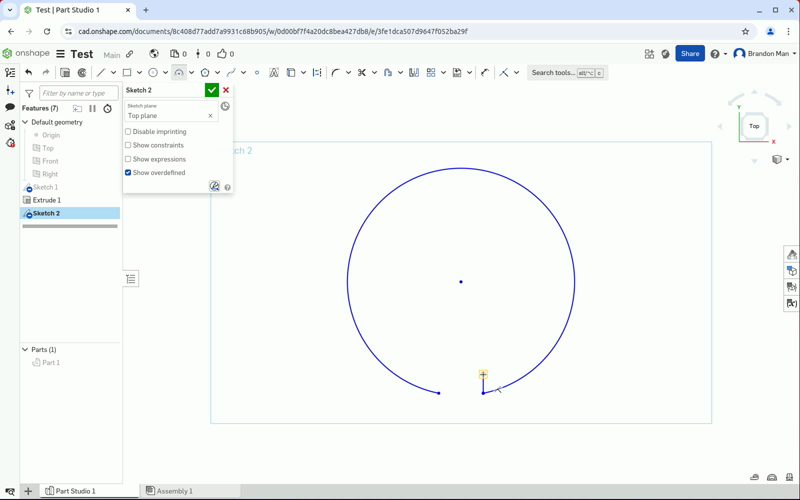
click(483, 374)
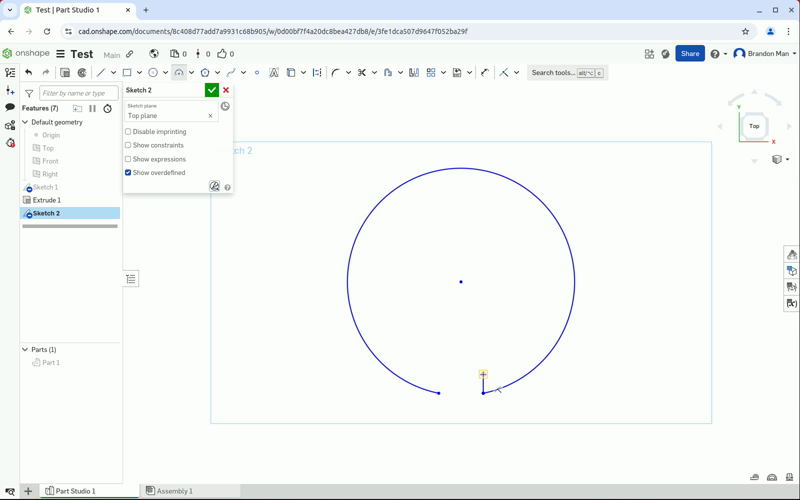
key_down(shift)
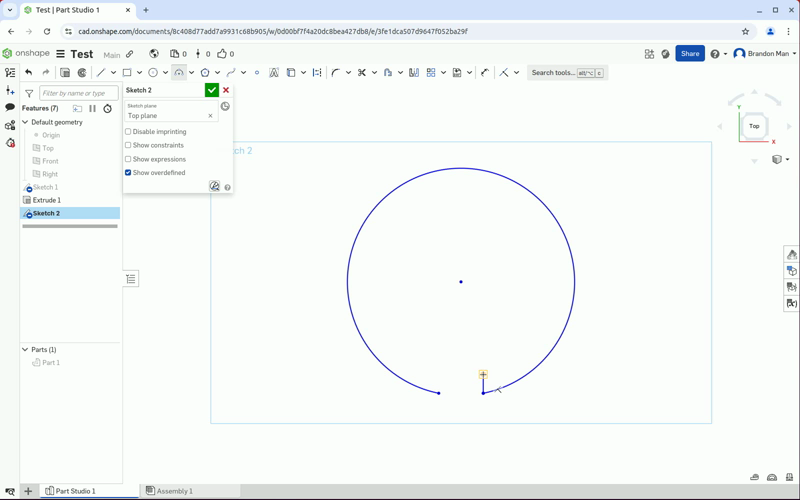
mouse_move(438, 374)
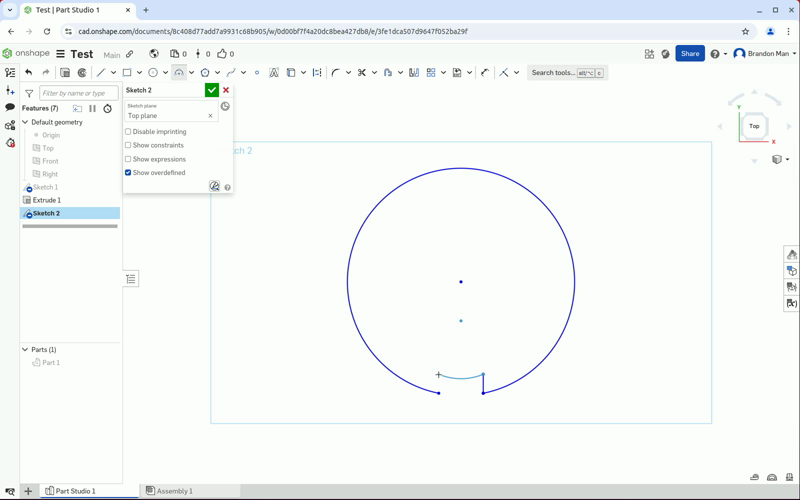
click(438, 374)
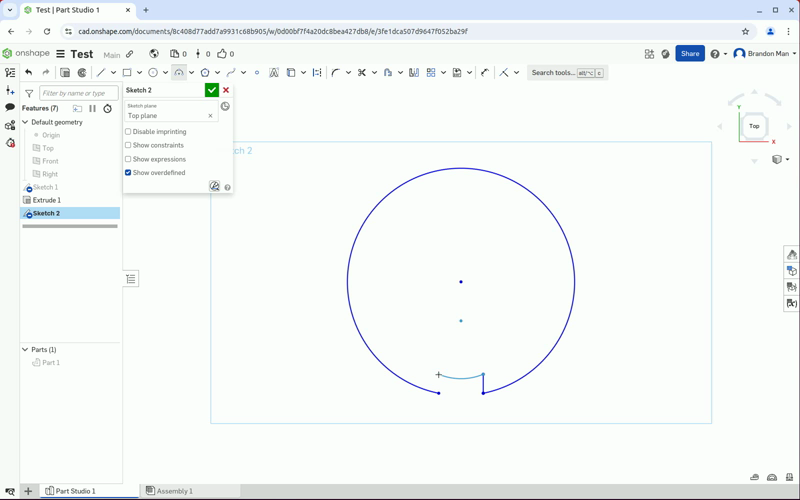
mouse_move(460, 185)
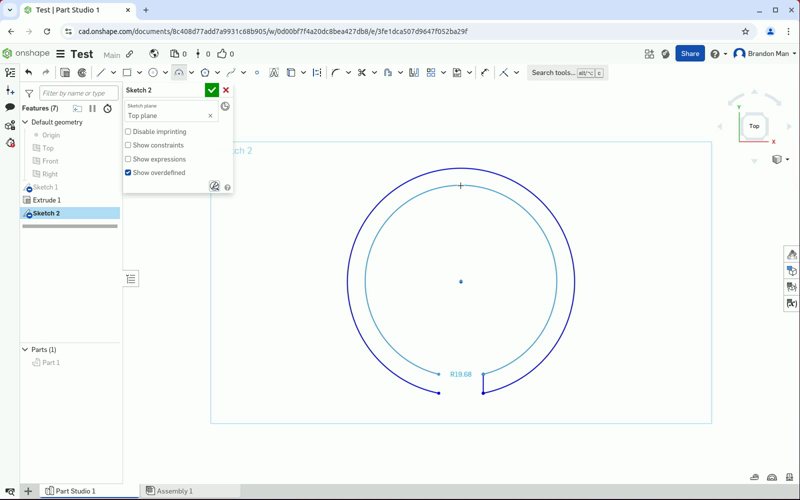
click(460, 185)
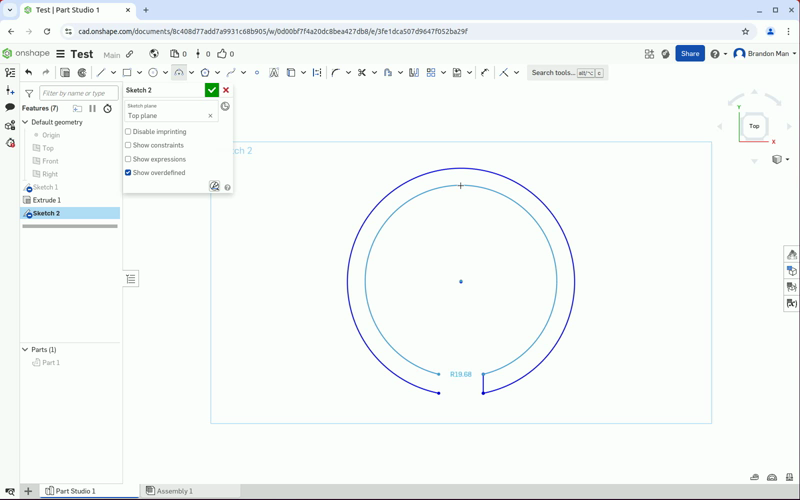
key_up(shift)
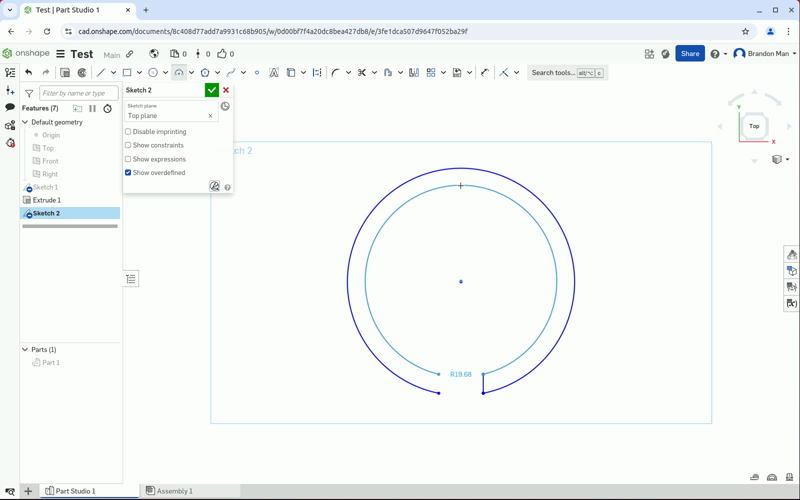
key(esc)
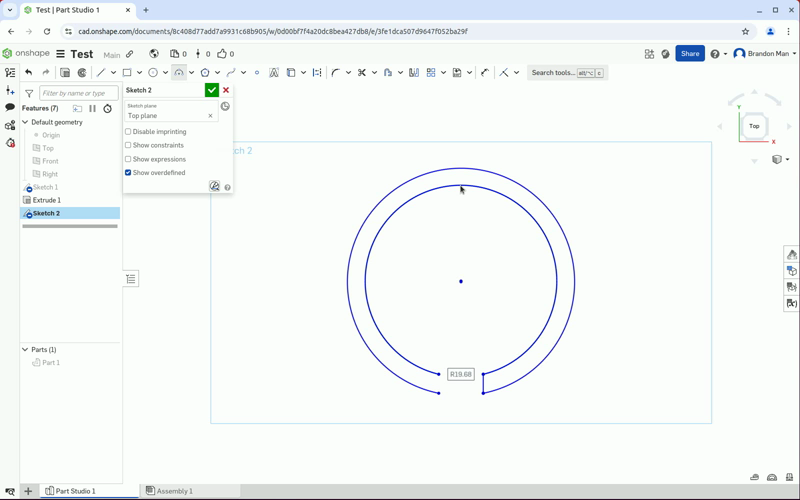
key(l)
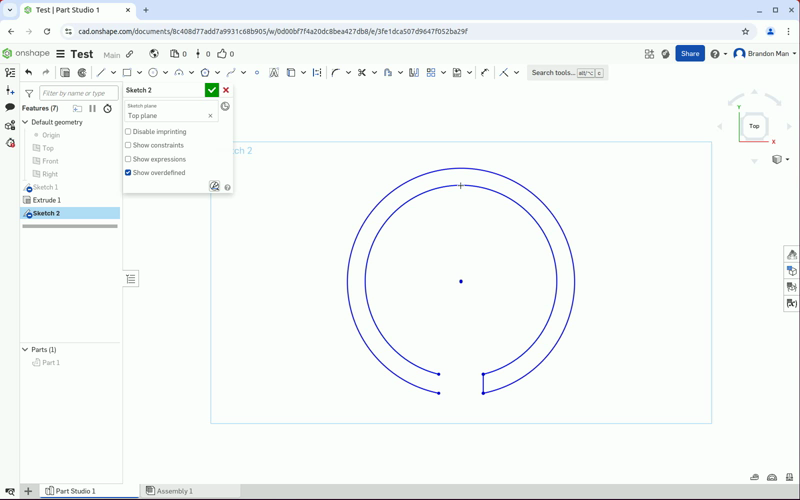
mouse_move(438, 374)
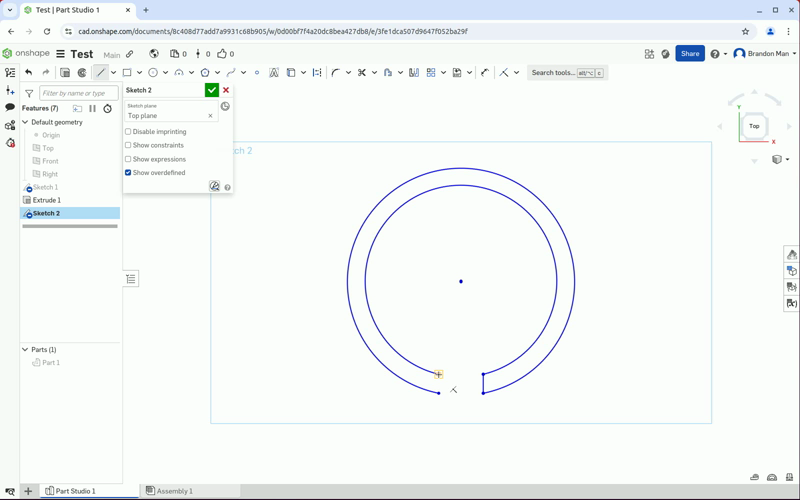
click(438, 374)
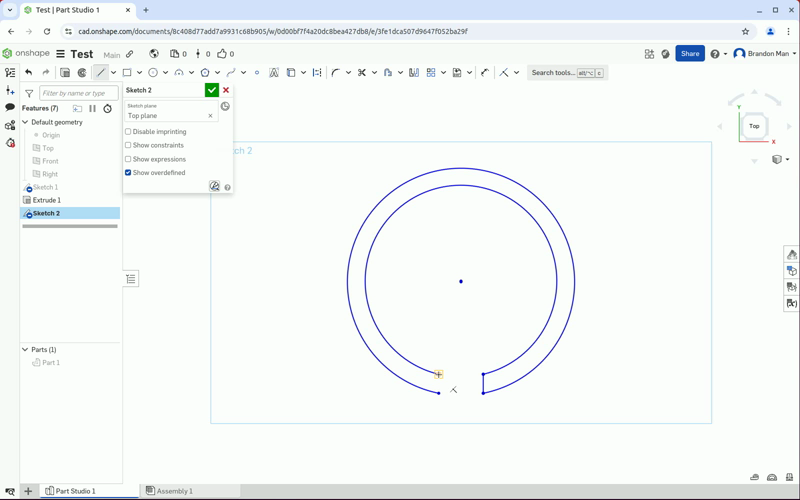
mouse_move(468, 374)
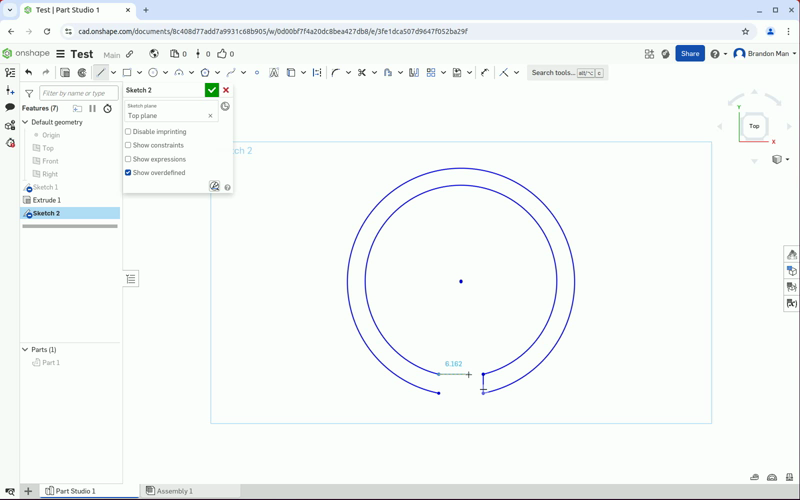
key_down(shift)
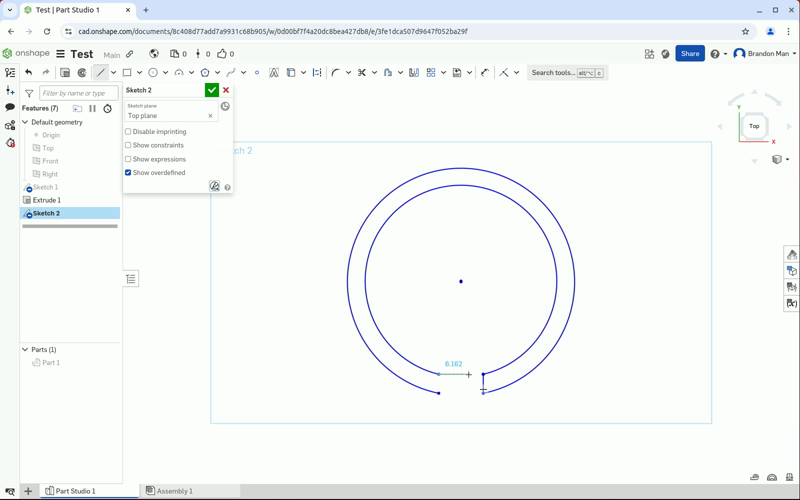
mouse_move(438, 393)
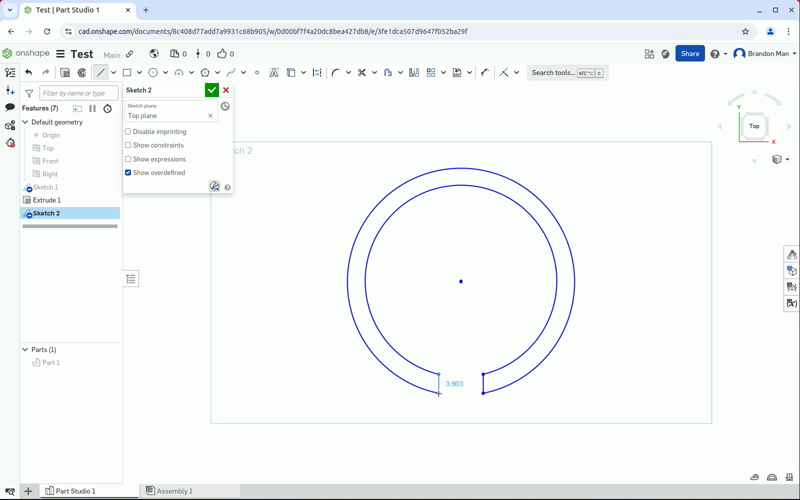
key_up(shift)
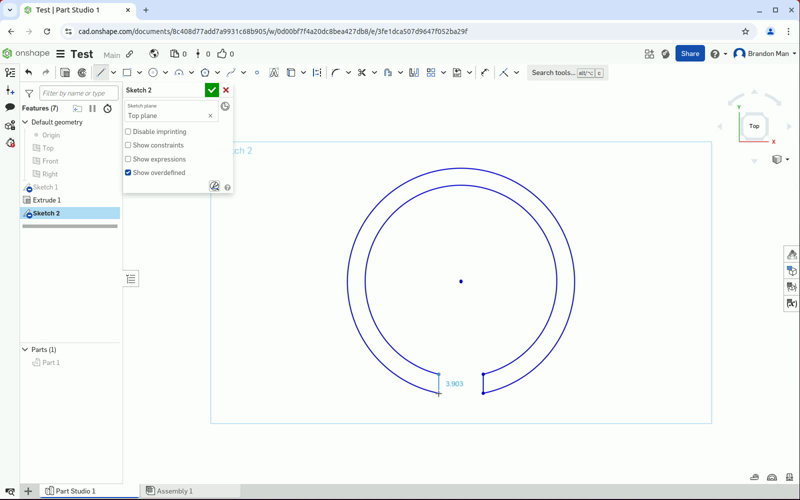
click(438, 393)
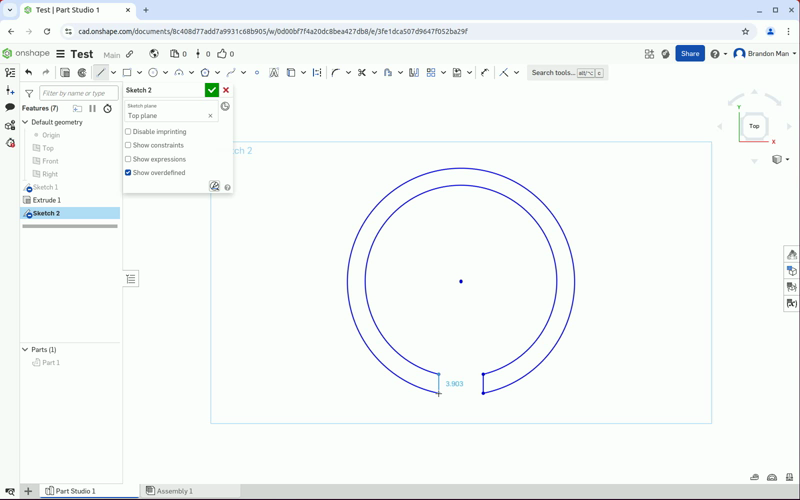
key(esc)
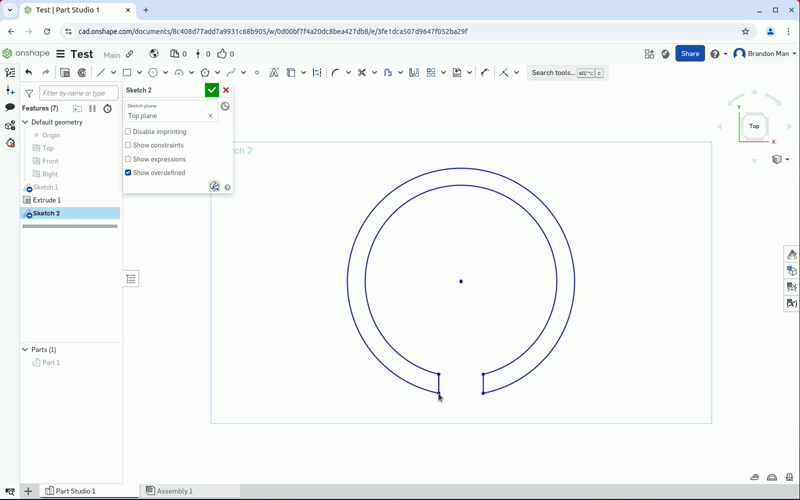
mouse_move(546, 338)
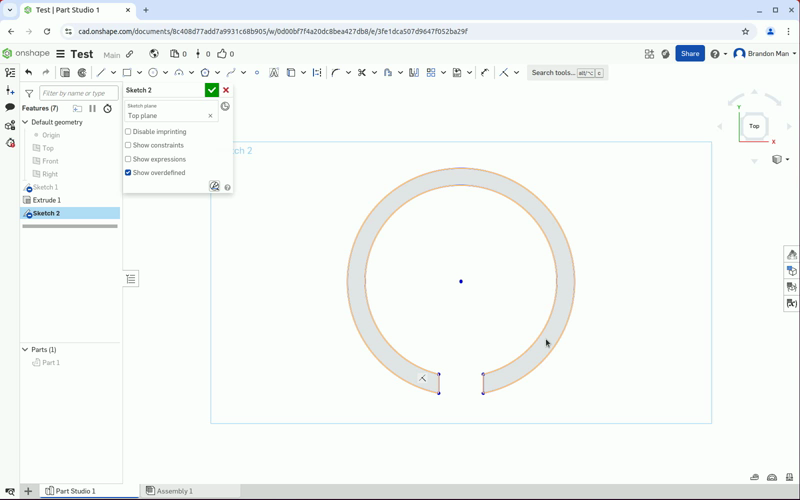
click(546, 338)
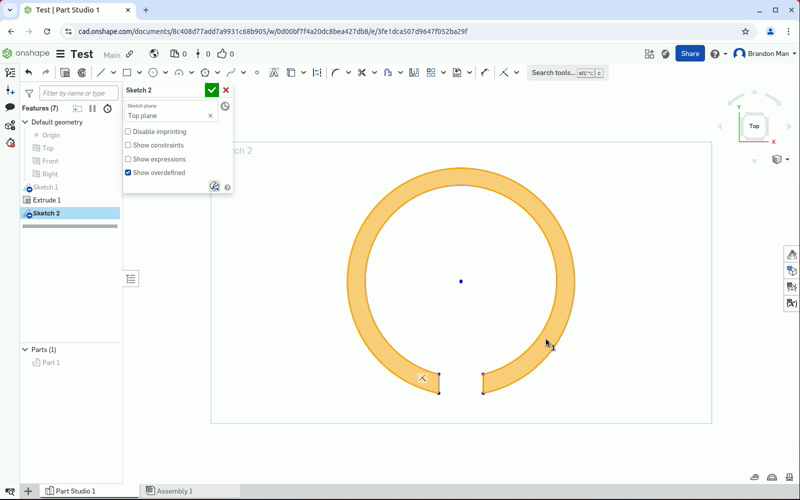
mouse_move(73, 352)
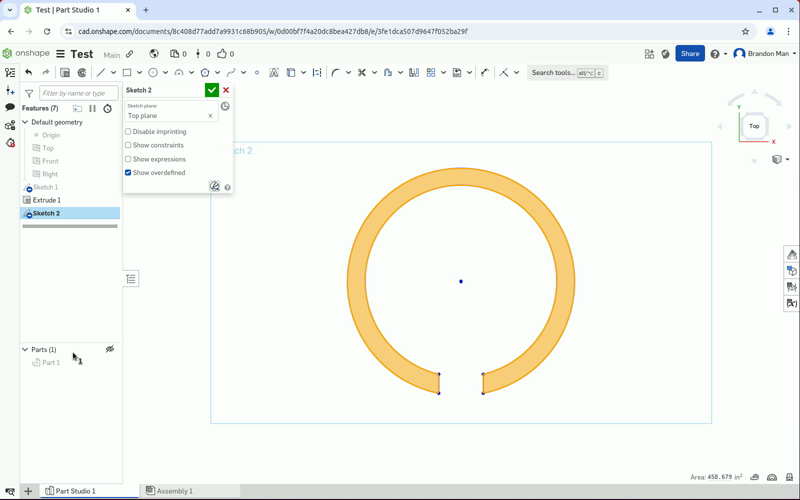
key(shift+y)
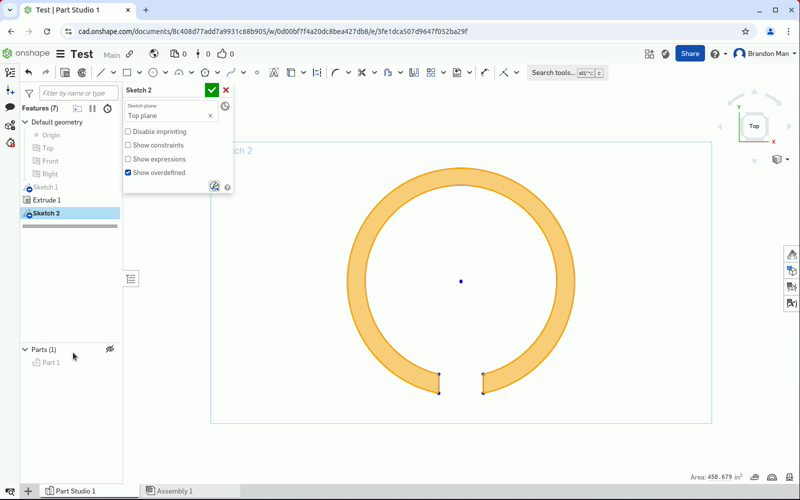
key(shift+e)
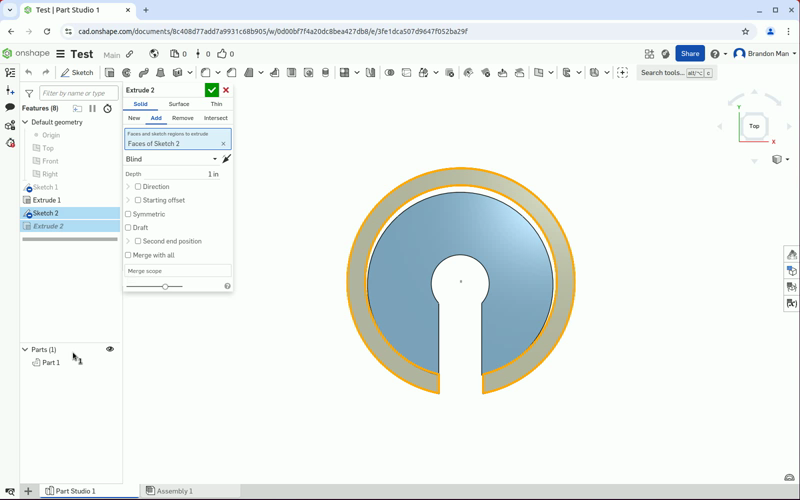
mouse_move(143, 106)
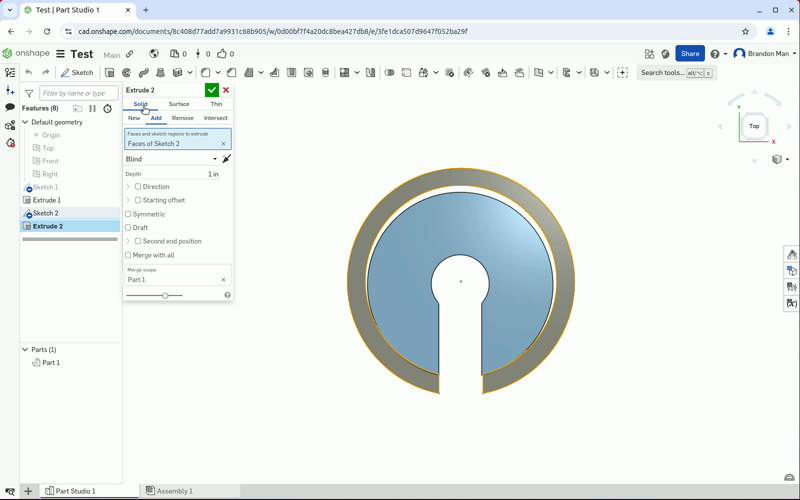
click(143, 106)
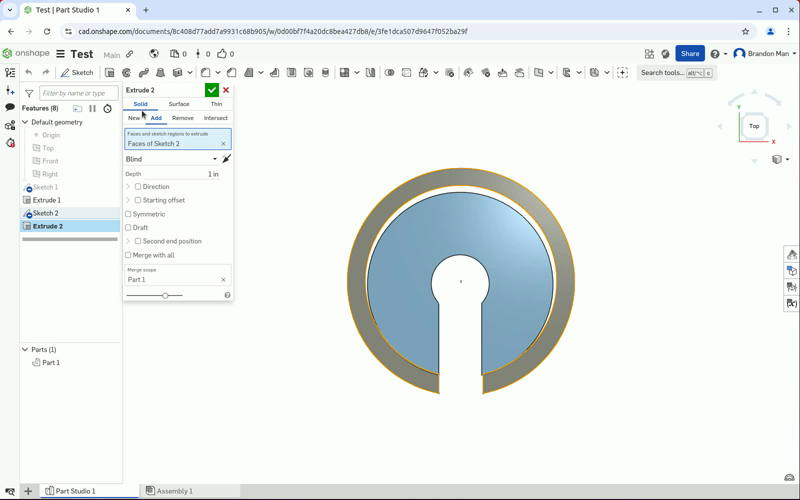
mouse_move(137, 120)
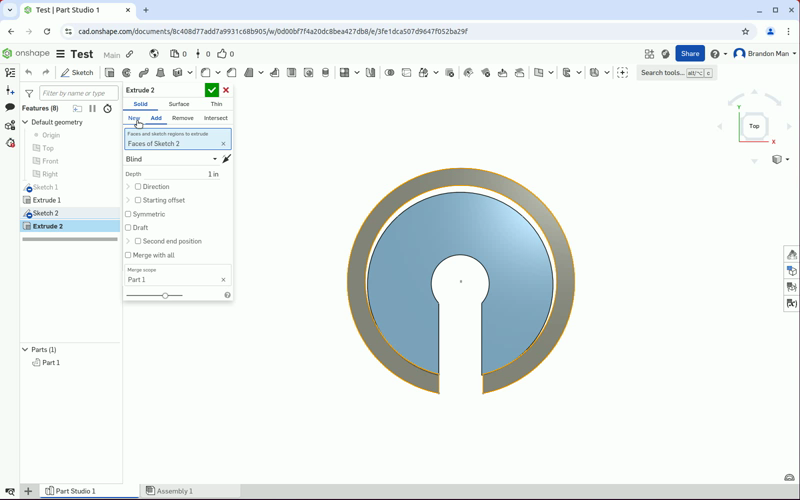
click(137, 120)
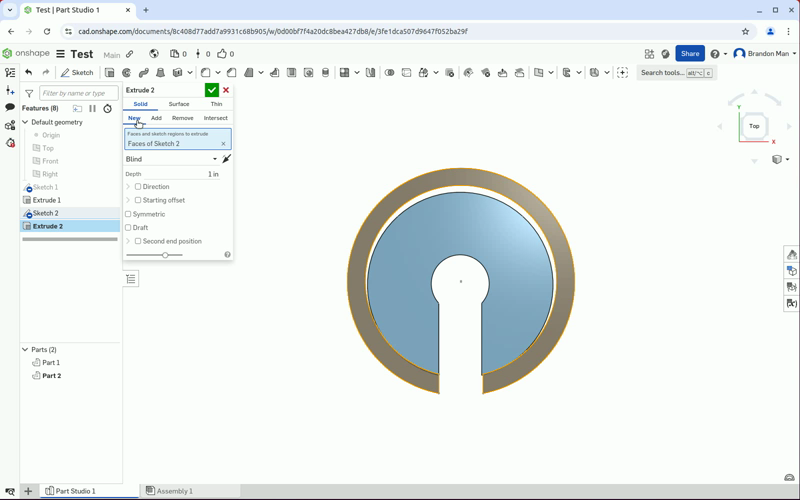
key(tab, 4)
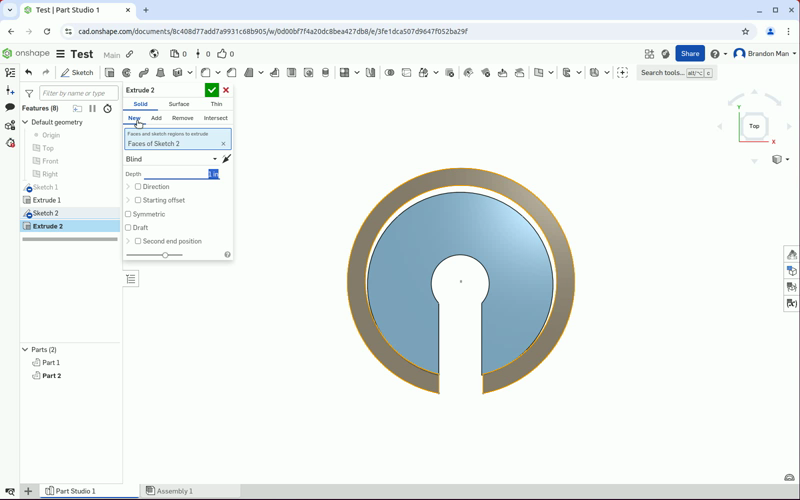
text(1.204)
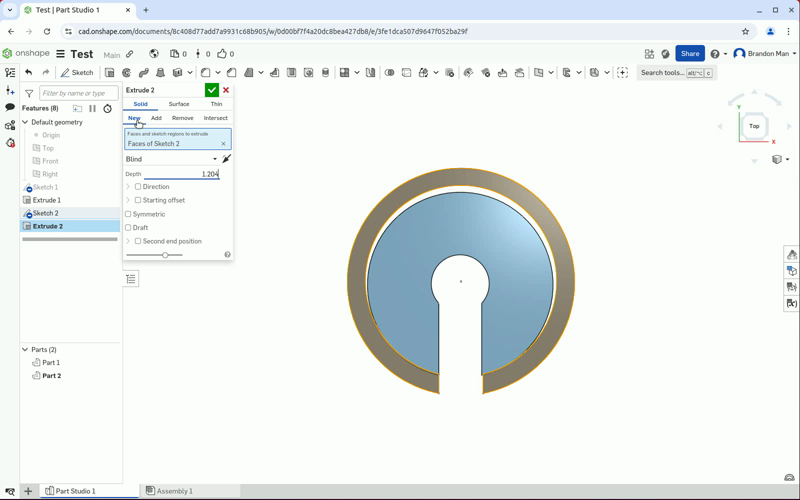
key(enter)
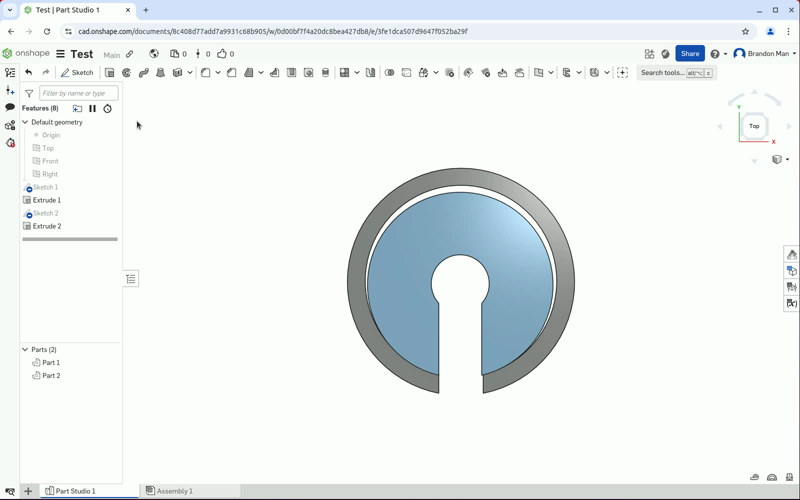
key(shift+h)
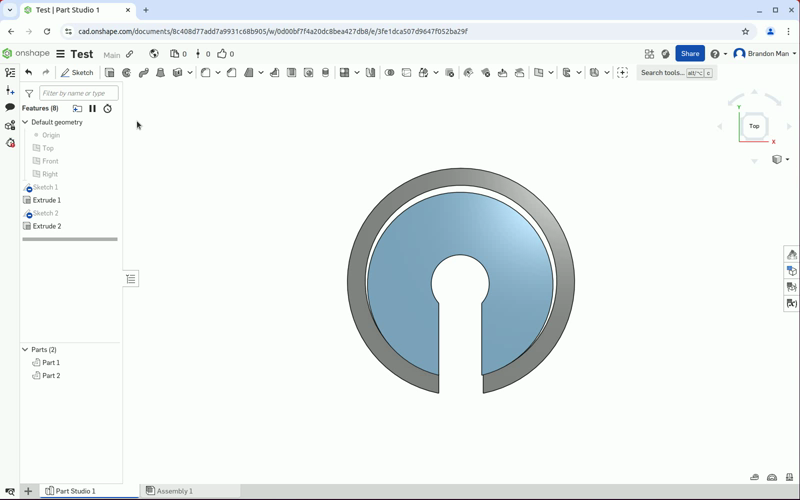
key(shift+h)
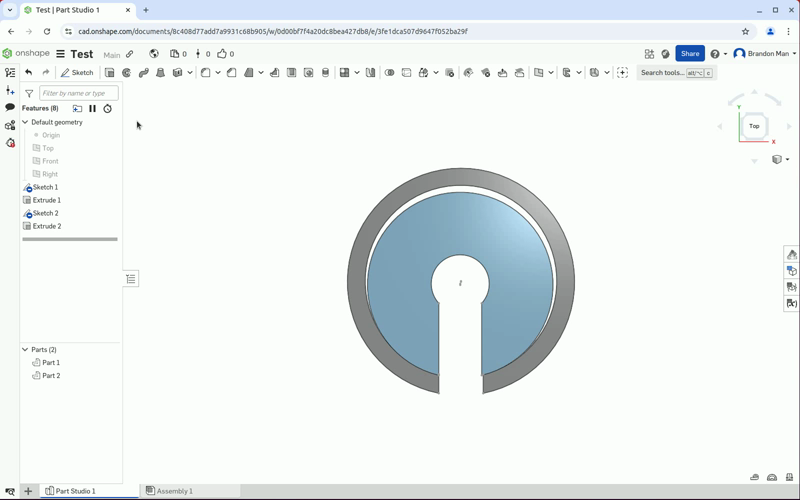
key(shift+7)
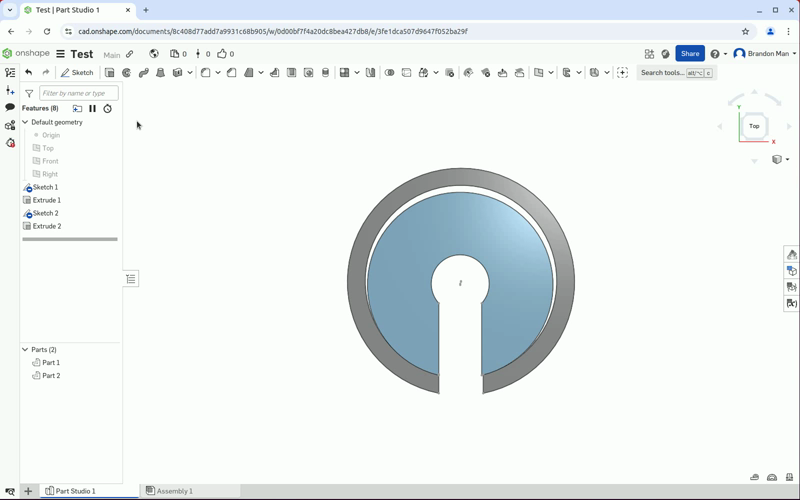
key(up, 3)
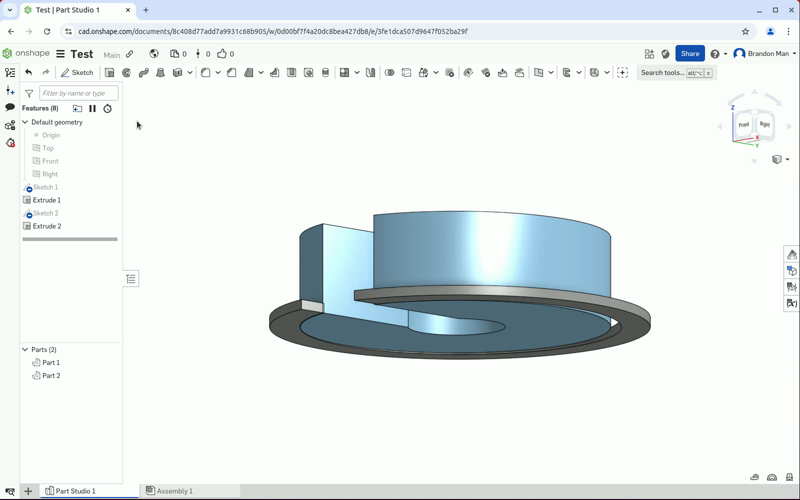
key(left, 3)
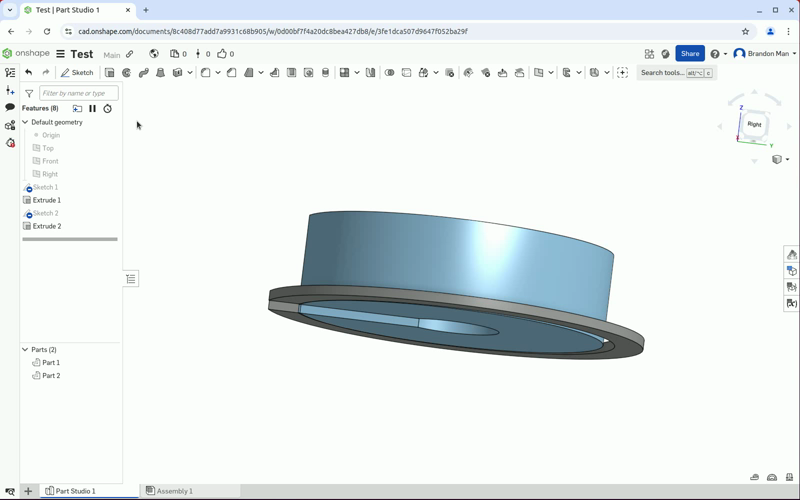
key(right, 3)
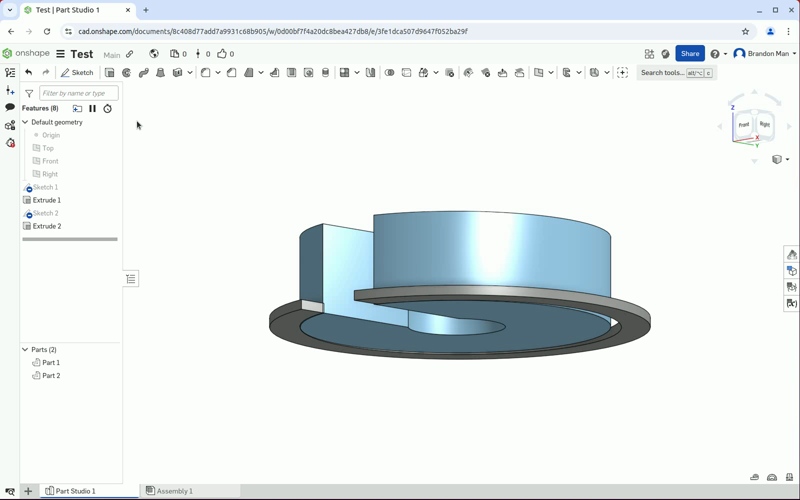
key(down, 3)
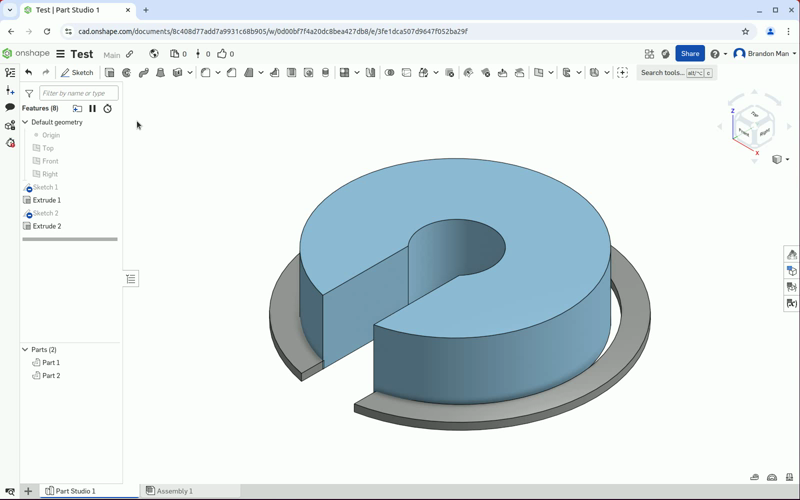
mouse_move(73, 189)
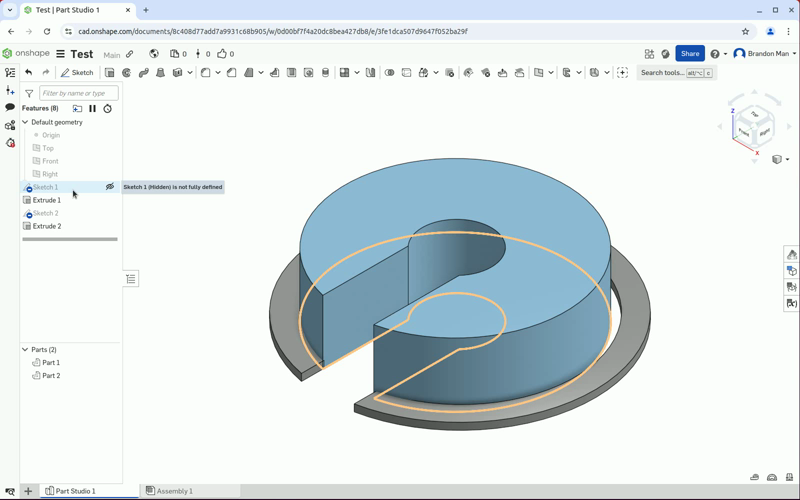
click(73, 189)